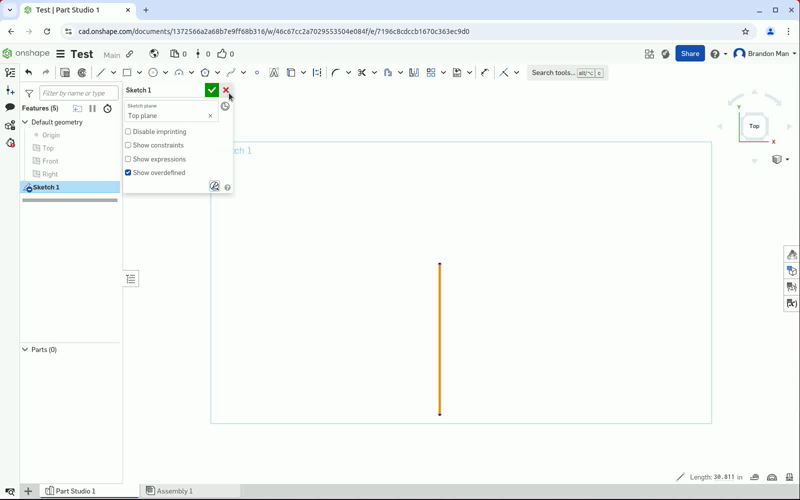
key(shift+h)
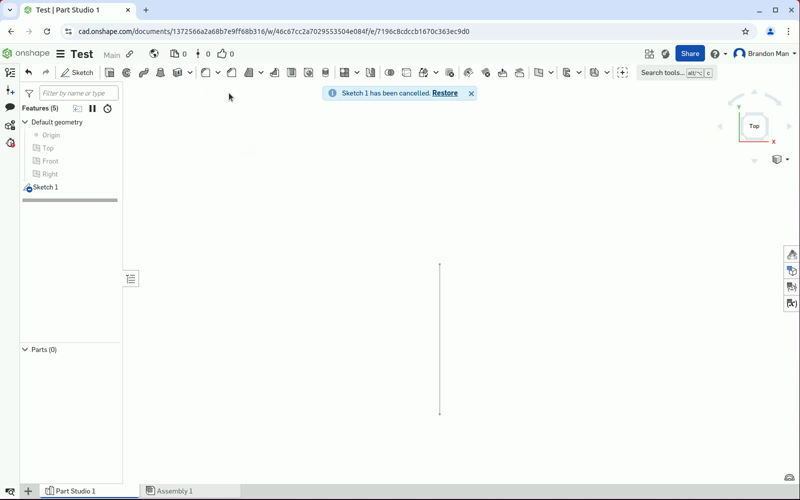
key(shift+s)
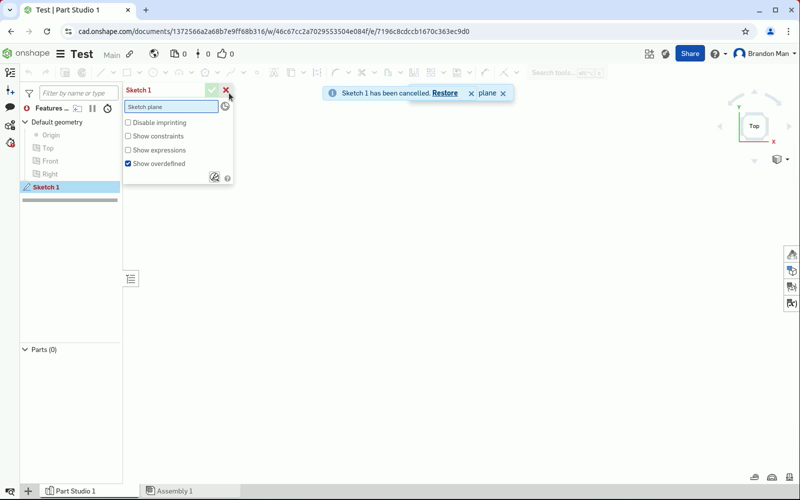
mouse_move(73, 150)
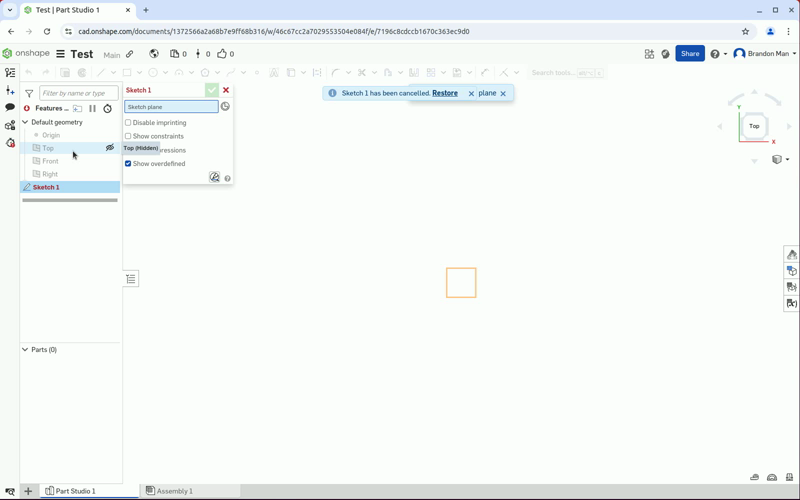
click(73, 150)
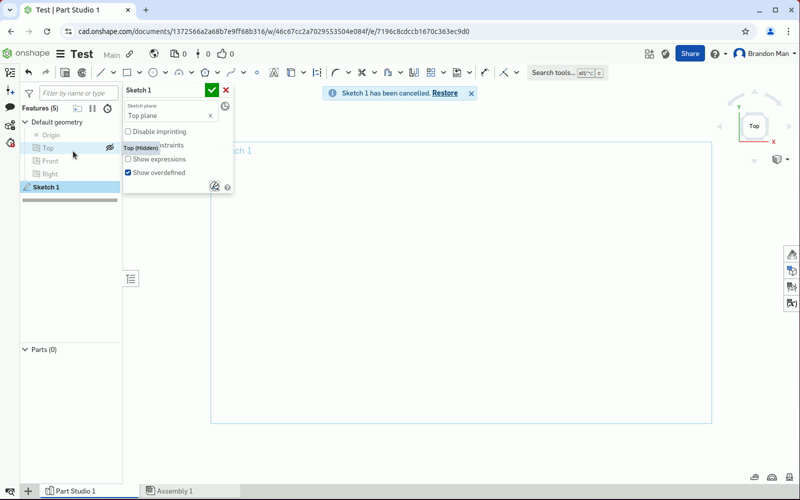
mouse_move(73, 352)
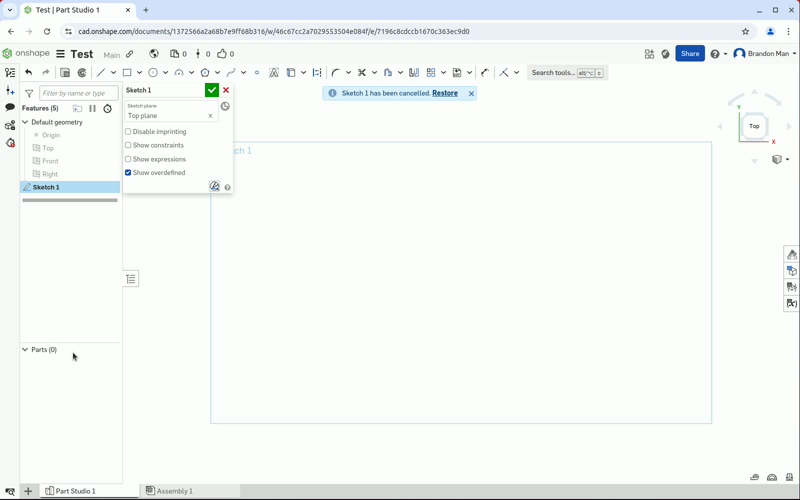
key(y)
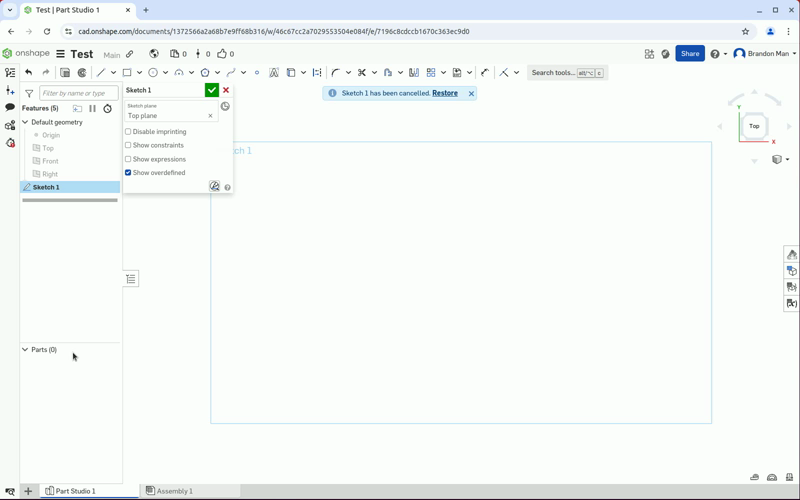
key(l)
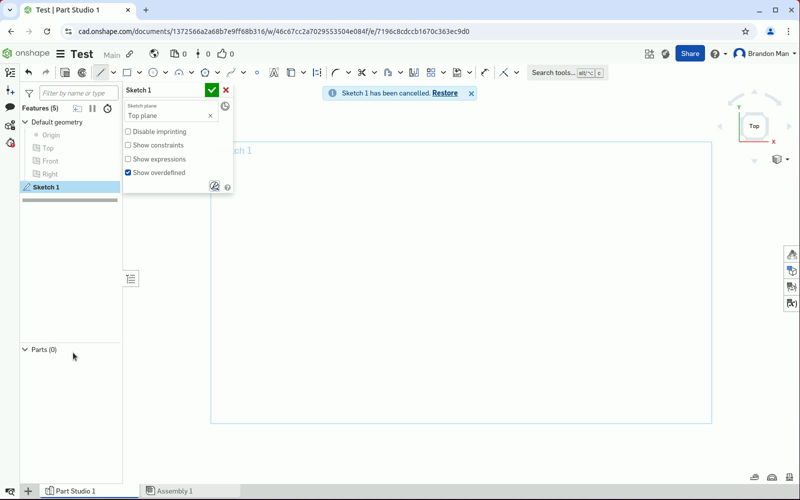
key_down(shift)
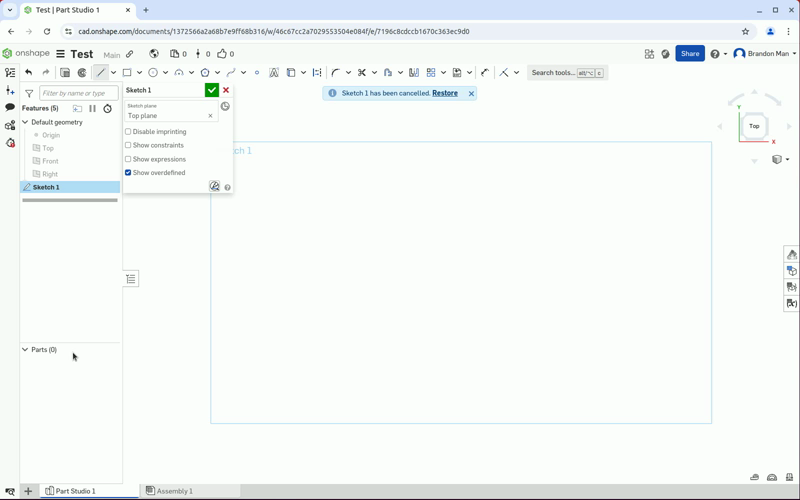
mouse_move(460, 282)
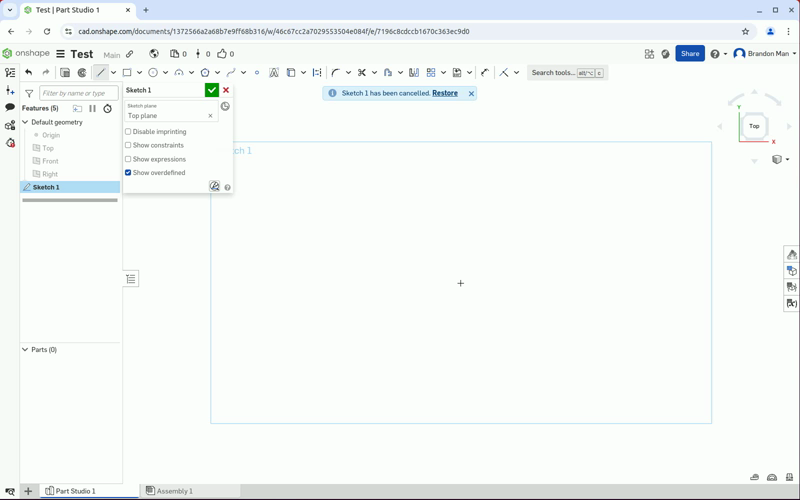
click(460, 282)
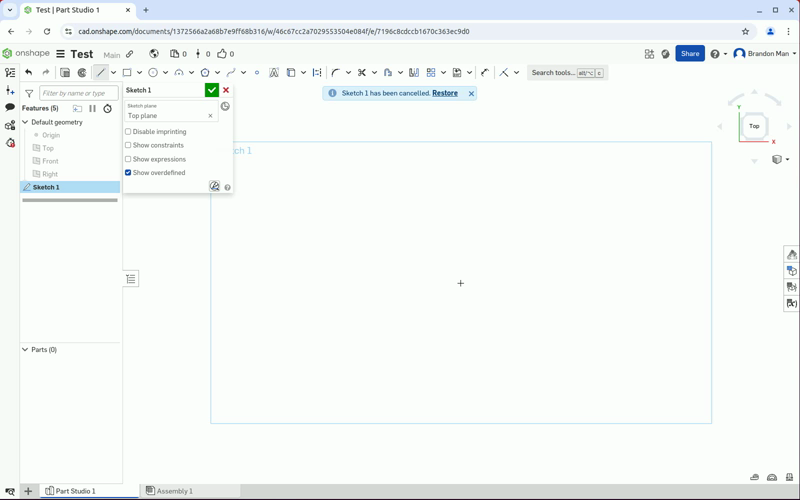
key_up(shift)
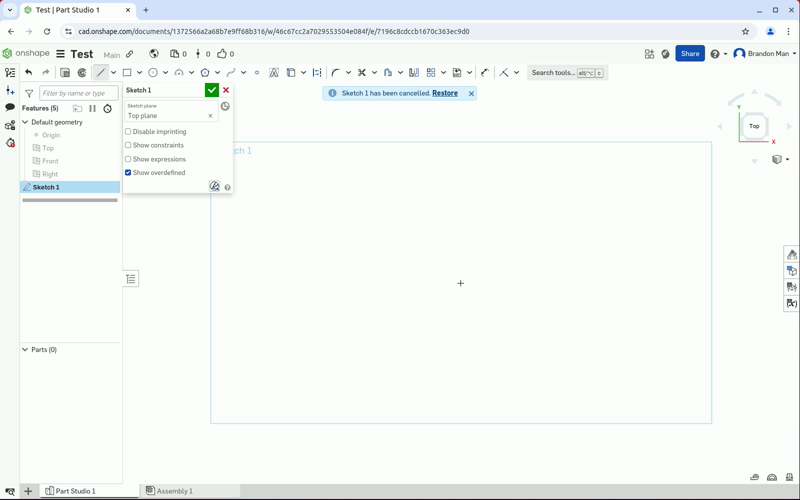
key_down(shift)
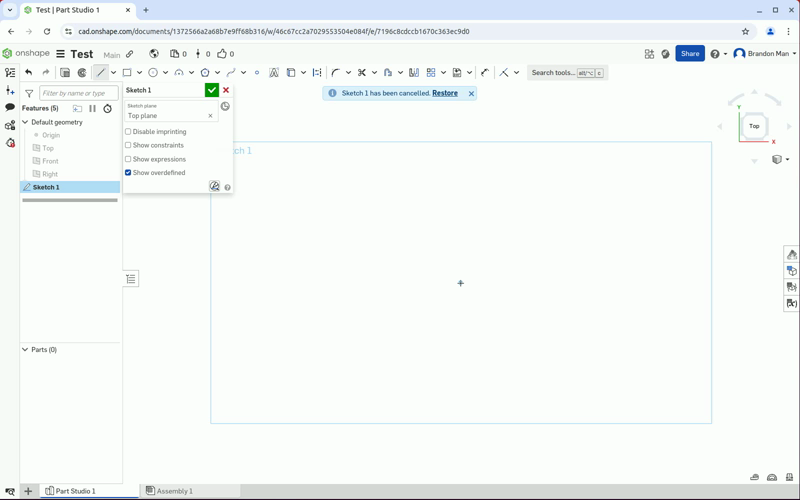
mouse_move(535, 282)
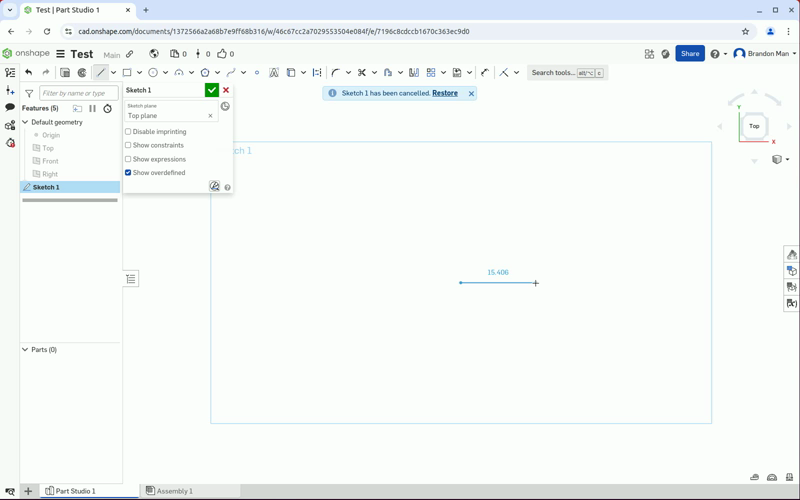
click(535, 282)
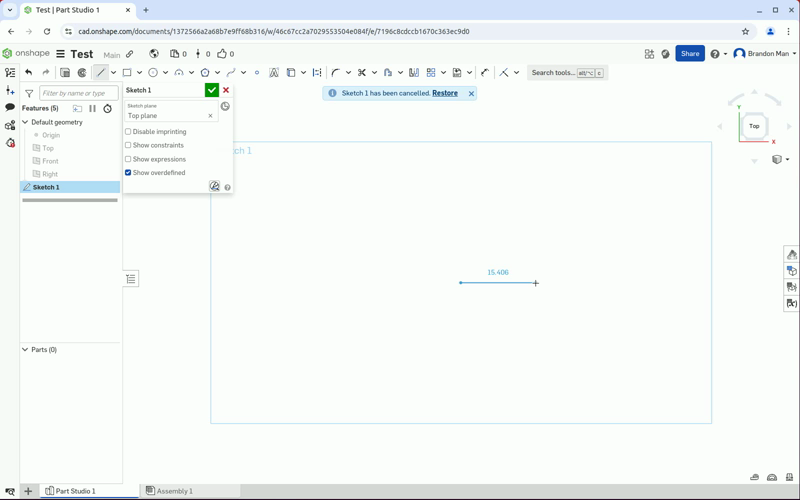
key_up(shift)
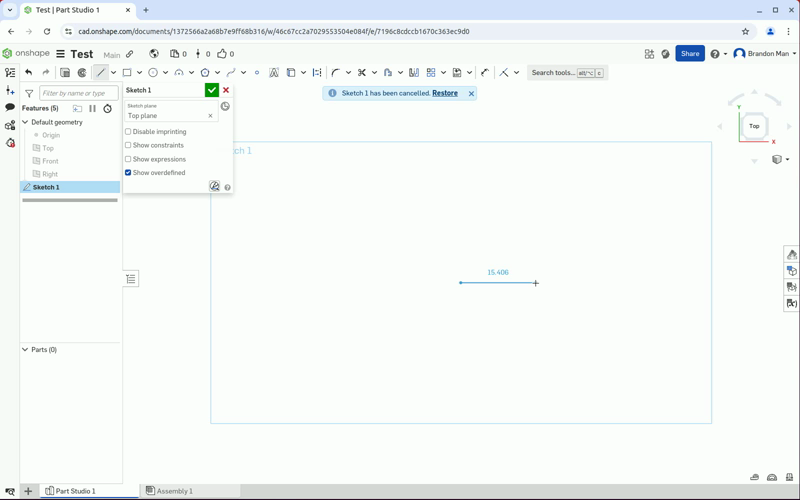
key_down(shift)
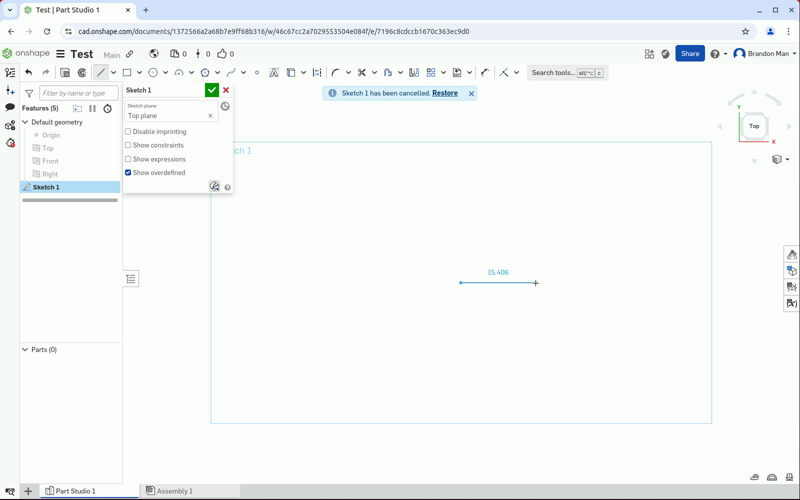
mouse_move(535, 170)
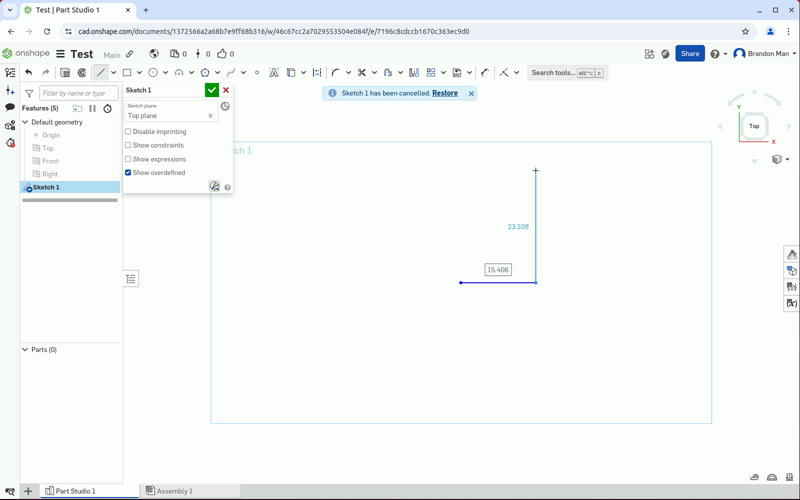
click(535, 170)
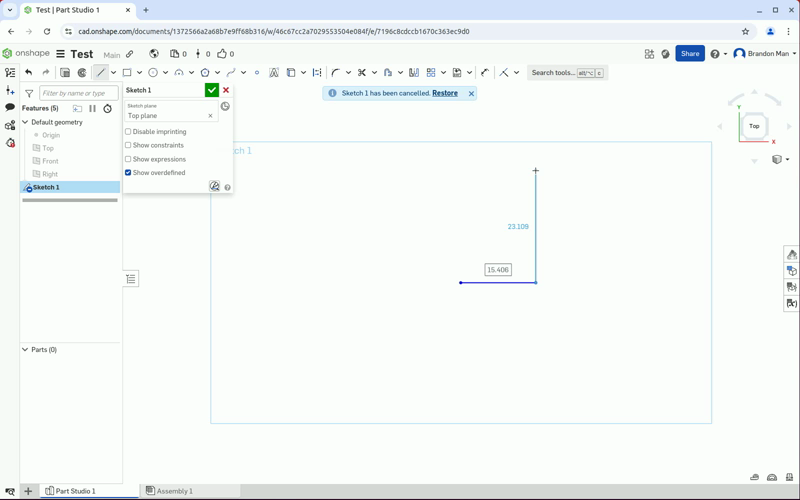
key_up(shift)
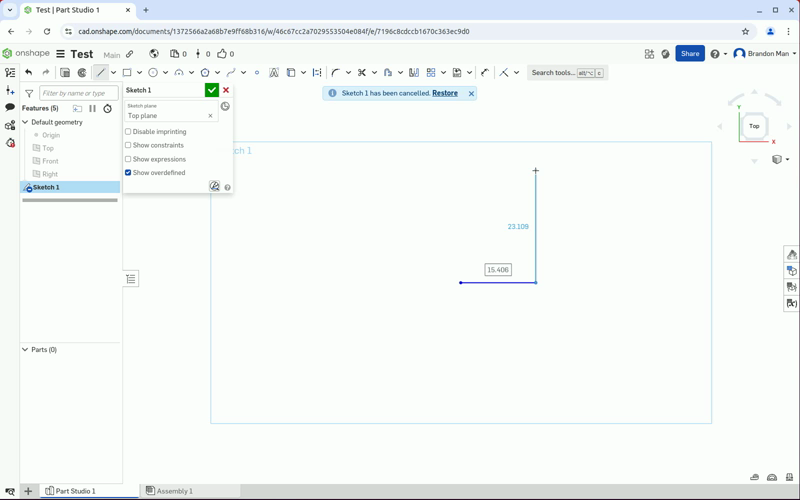
key_down(shift)
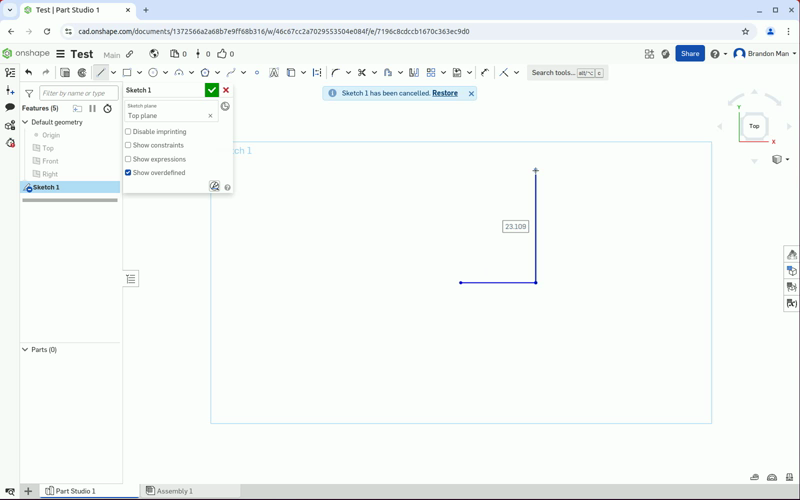
mouse_move(460, 170)
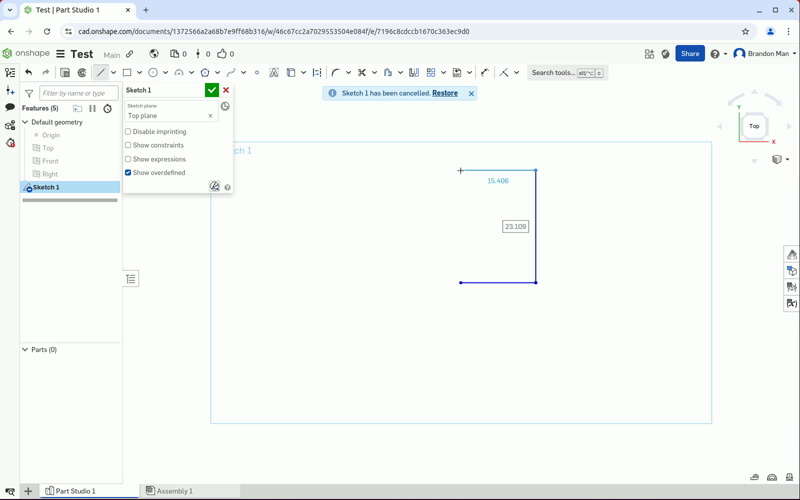
click(460, 170)
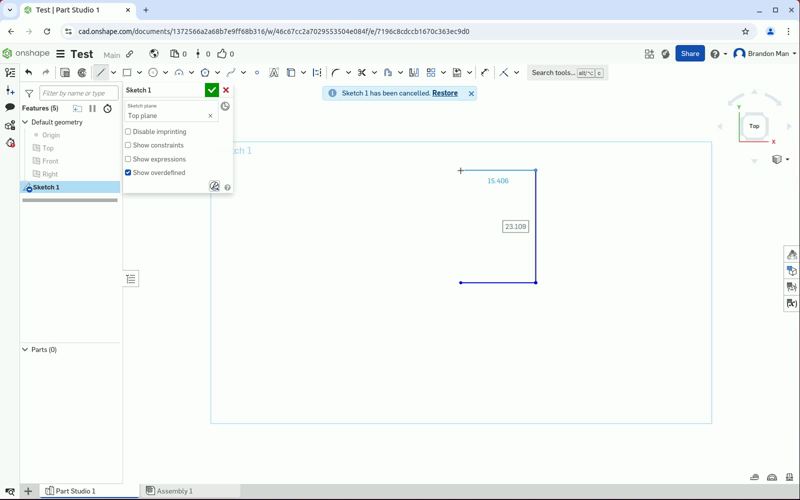
key_up(shift)
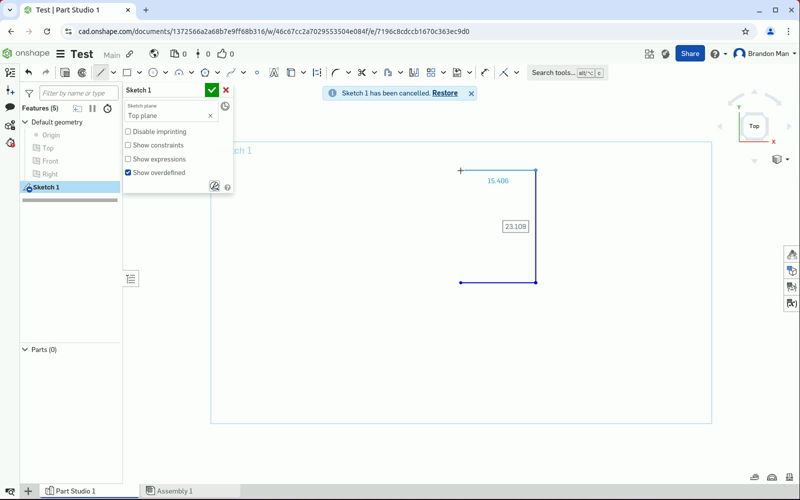
key_down(shift)
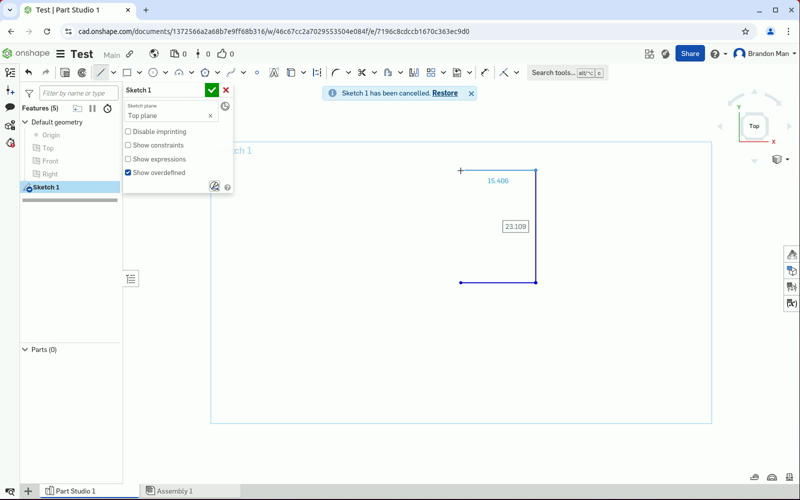
mouse_move(460, 282)
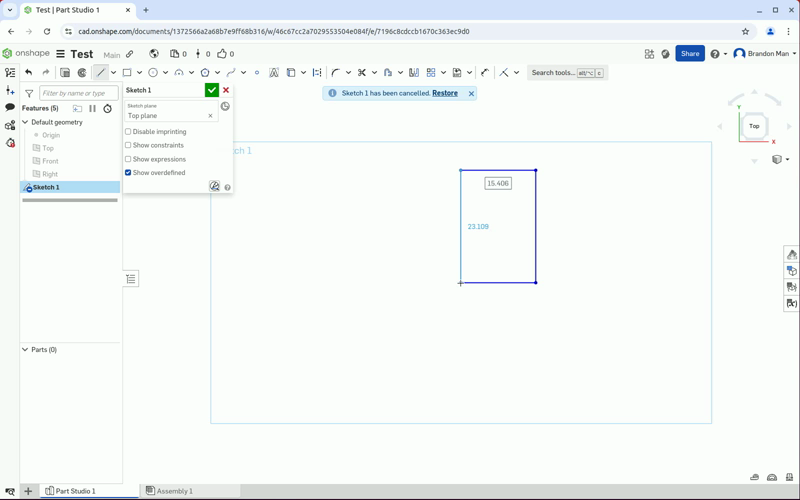
key_up(shift)
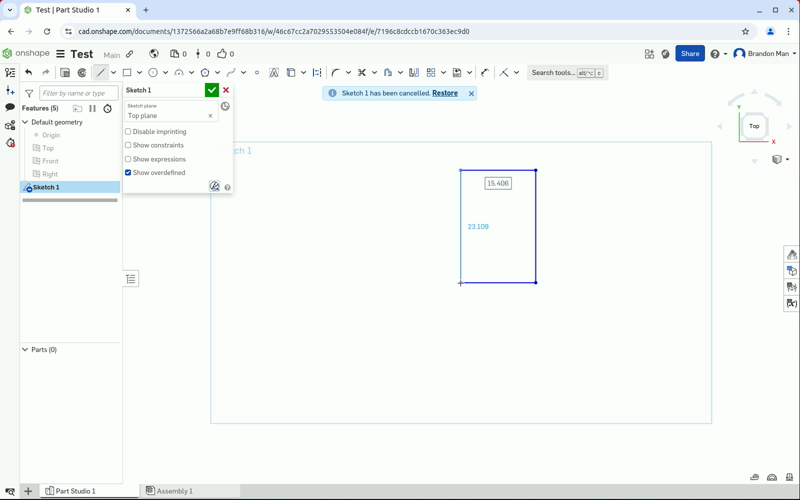
click(460, 282)
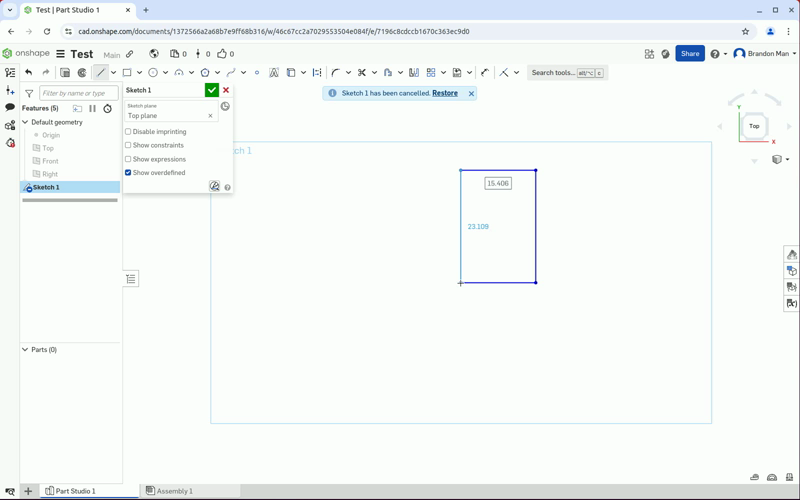
key(esc)
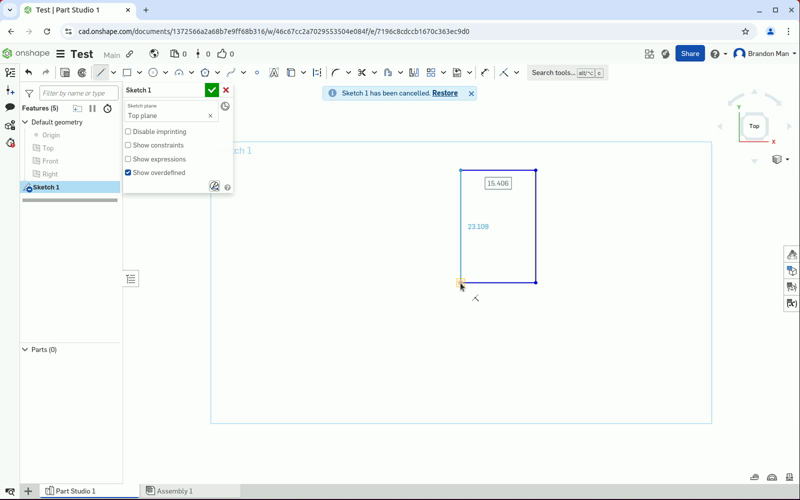
mouse_move(499, 248)
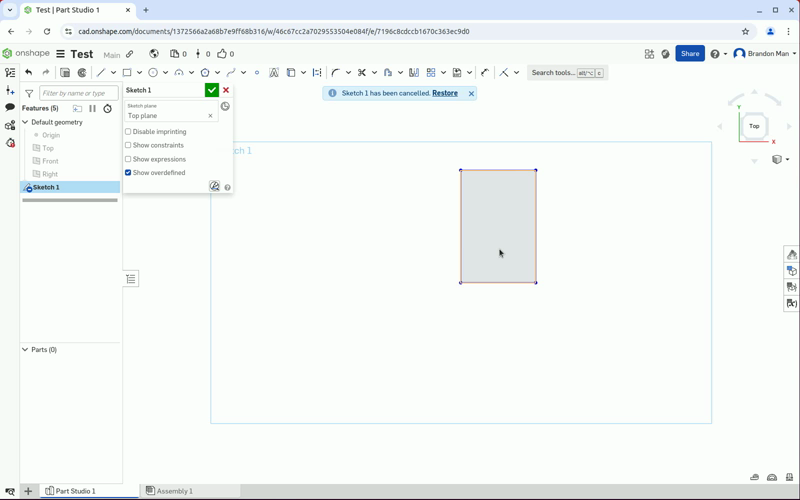
click(499, 248)
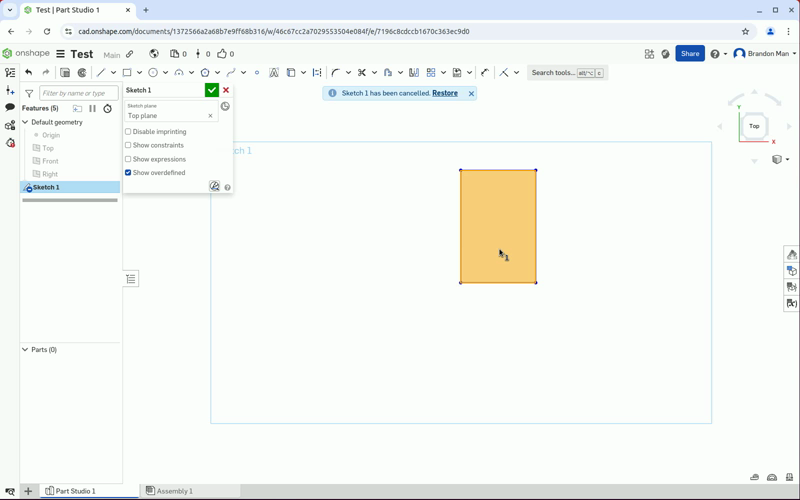
mouse_move(73, 352)
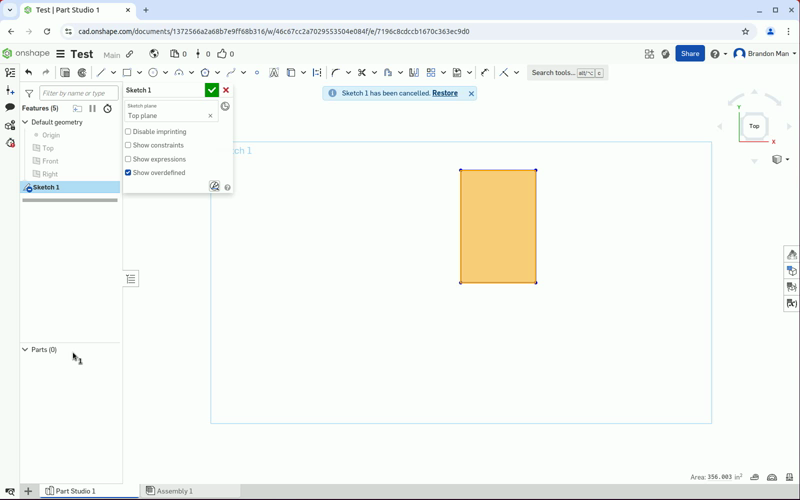
key(shift+y)
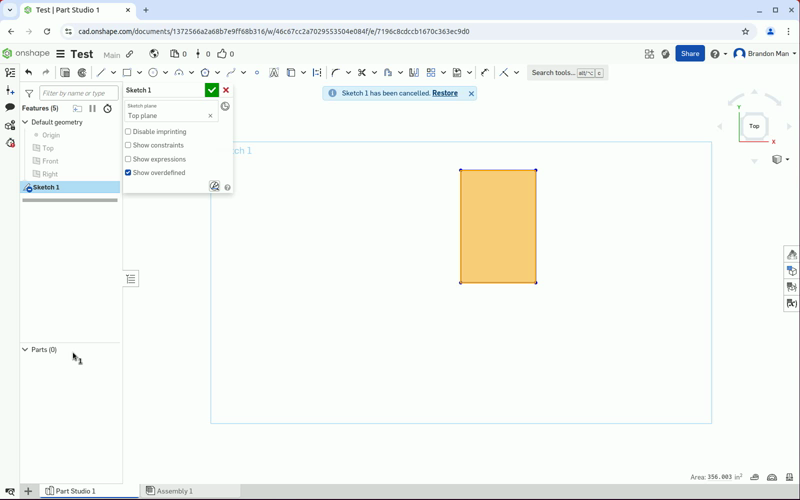
key(shift+e)
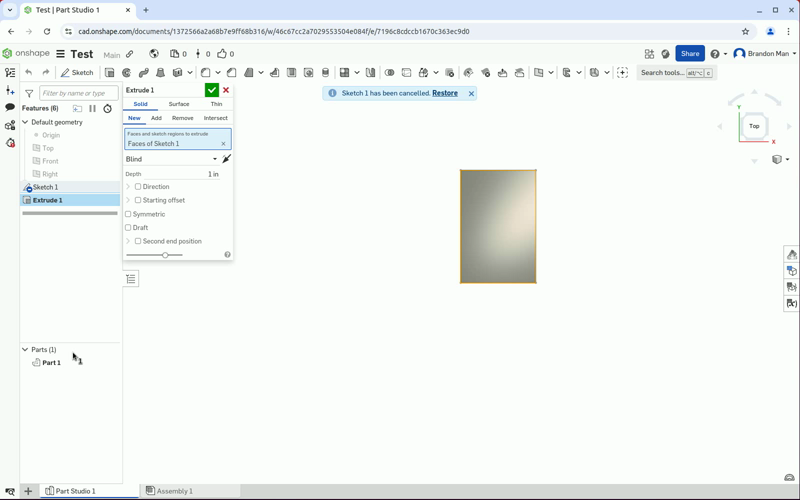
mouse_move(143, 106)
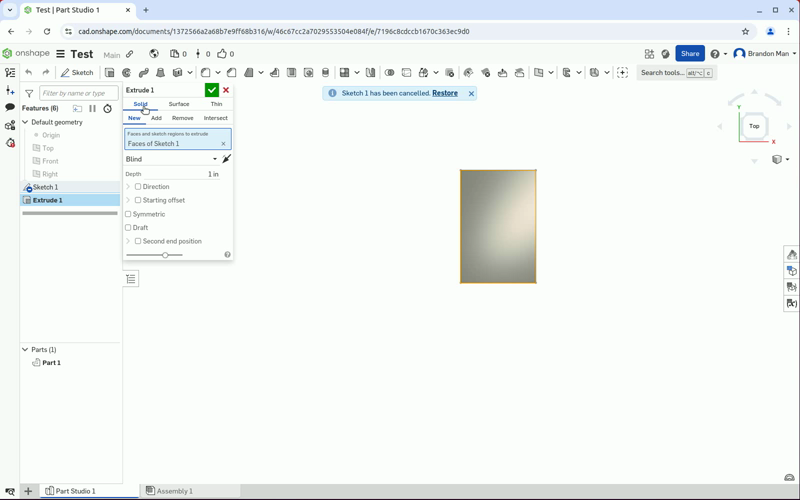
click(143, 106)
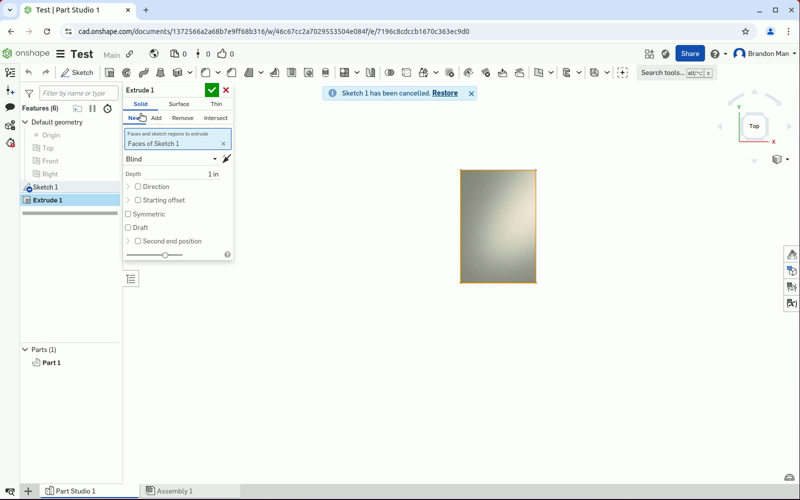
mouse_move(137, 120)
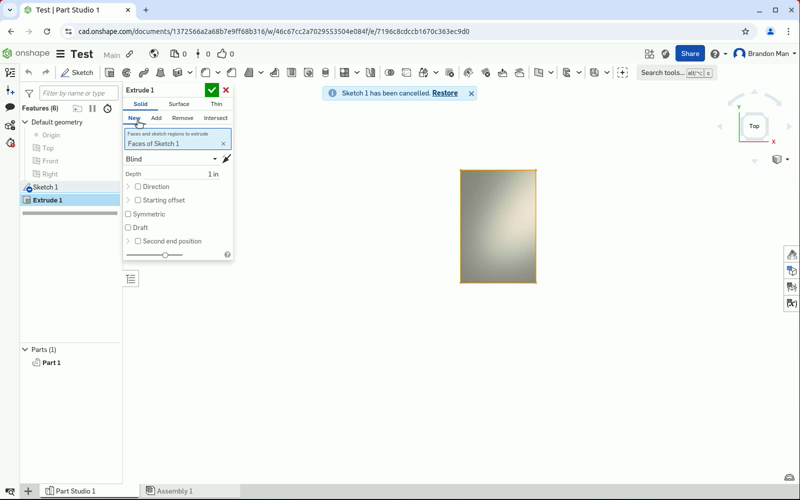
click(137, 120)
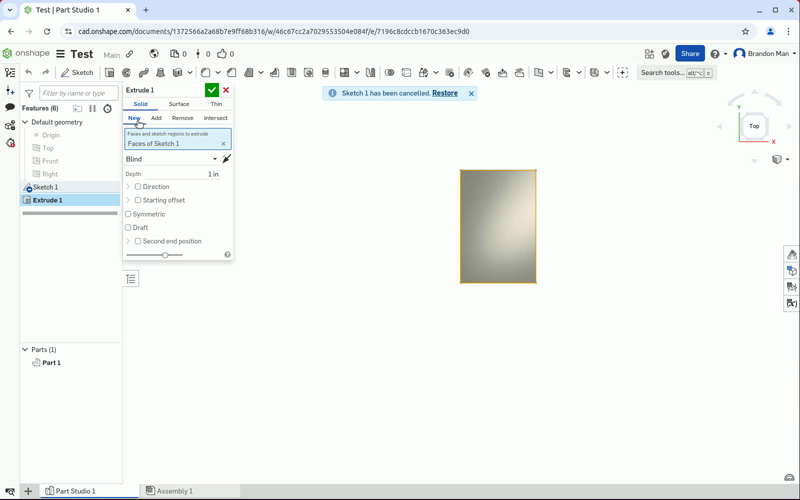
key(tab, 4)
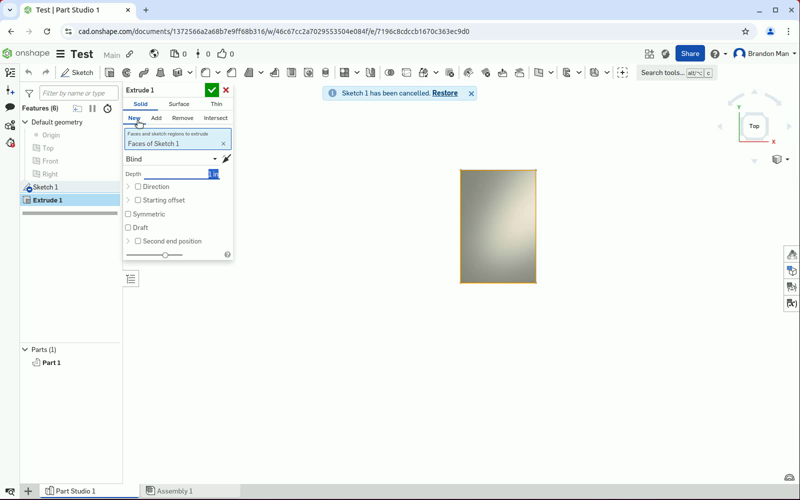
text(9.147)
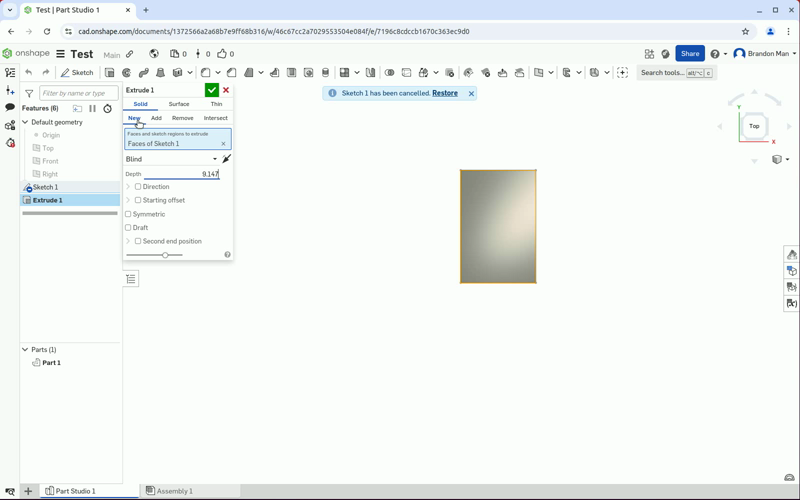
key(enter)
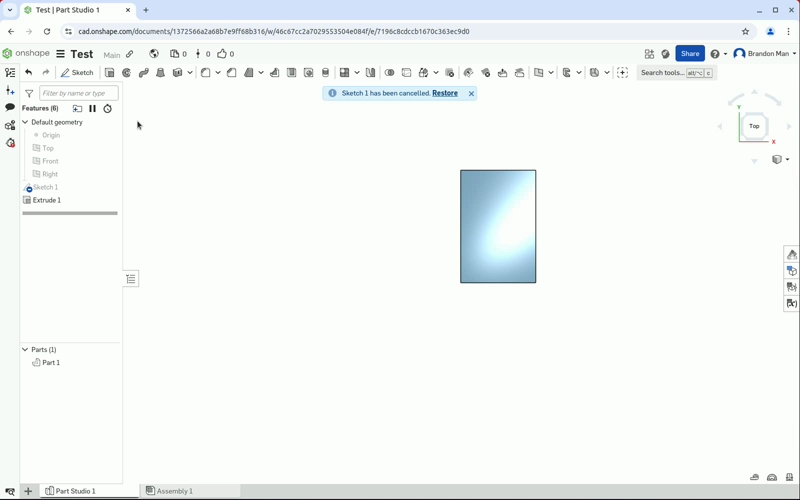
key(shift+h)
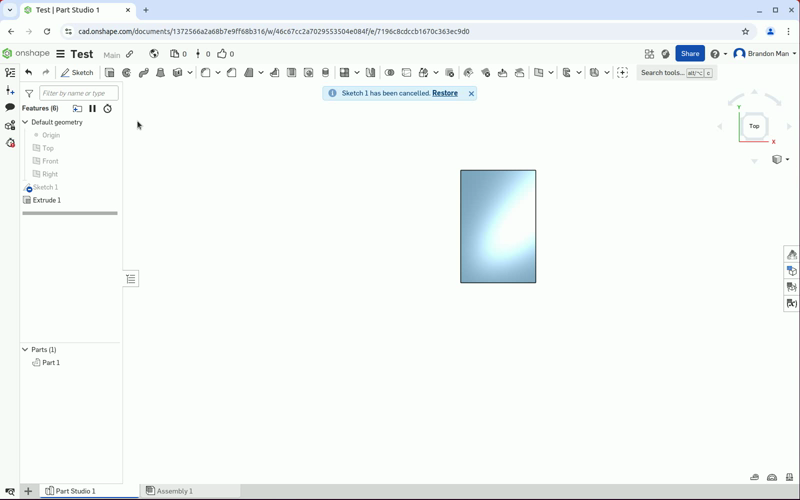
key(shift+h)
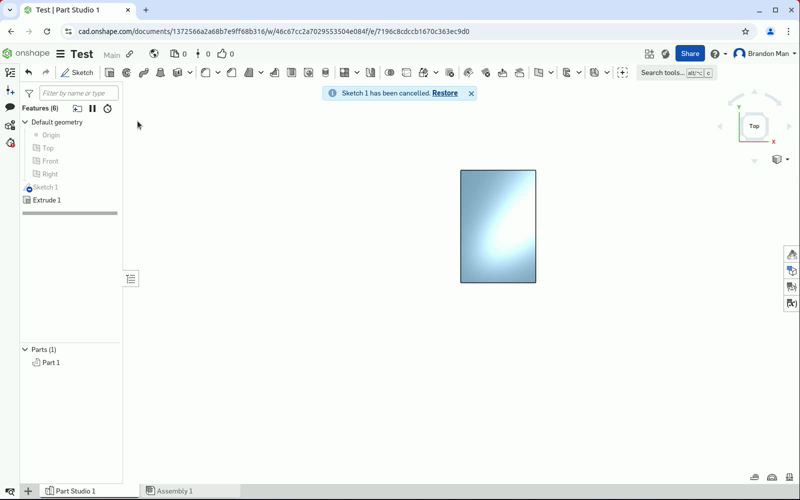
mouse_move(73, 189)
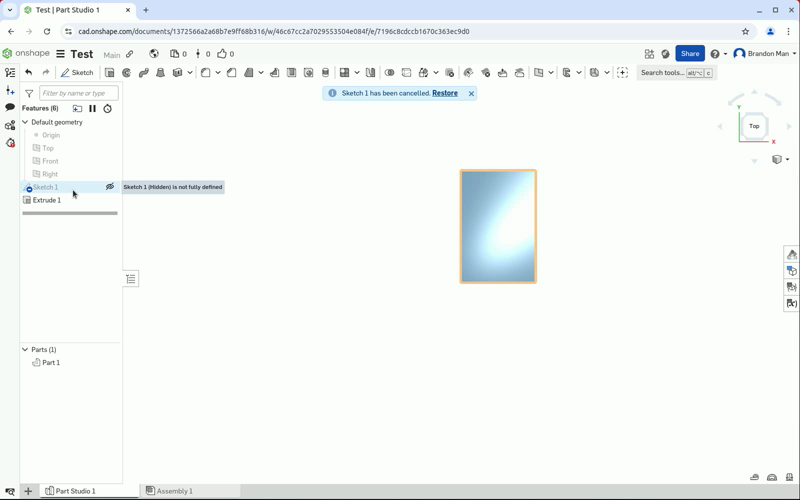
click(73, 189)
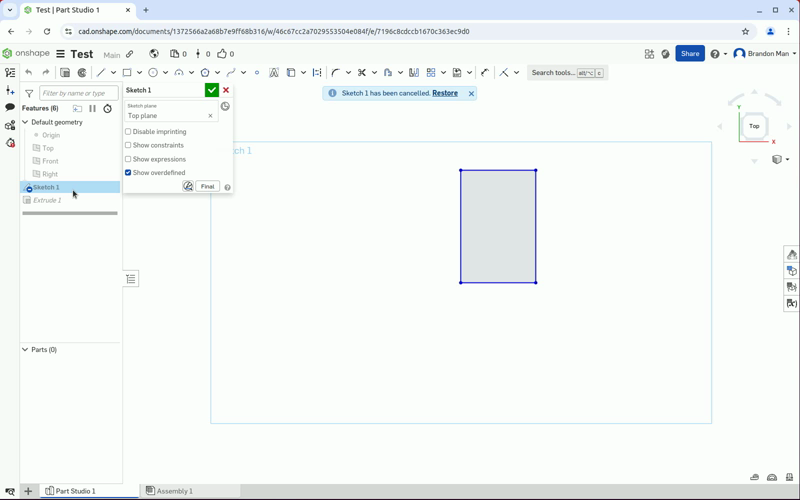
mouse_move(229, 92)
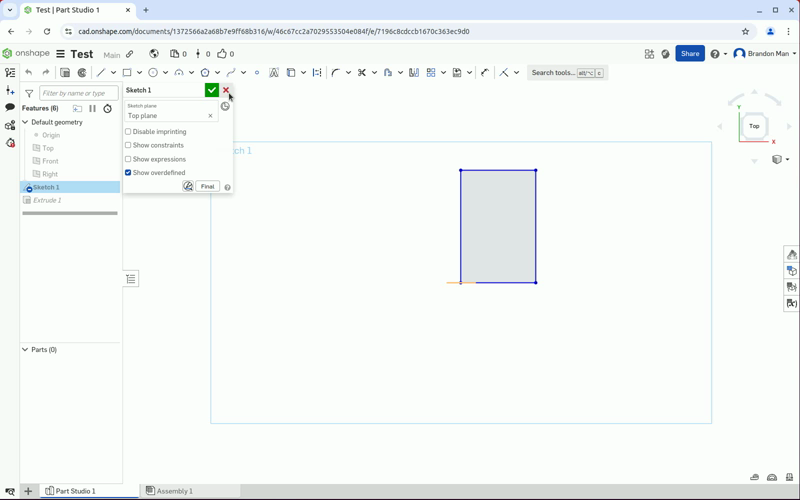
click(229, 92)
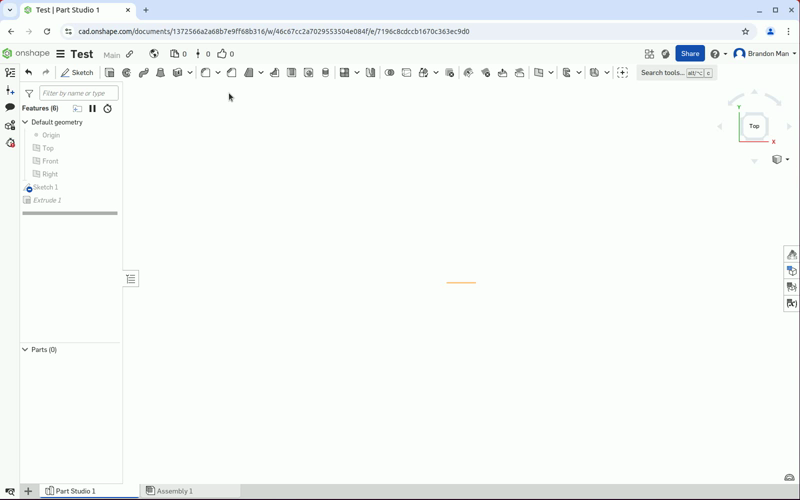
mouse_move(541, 75)
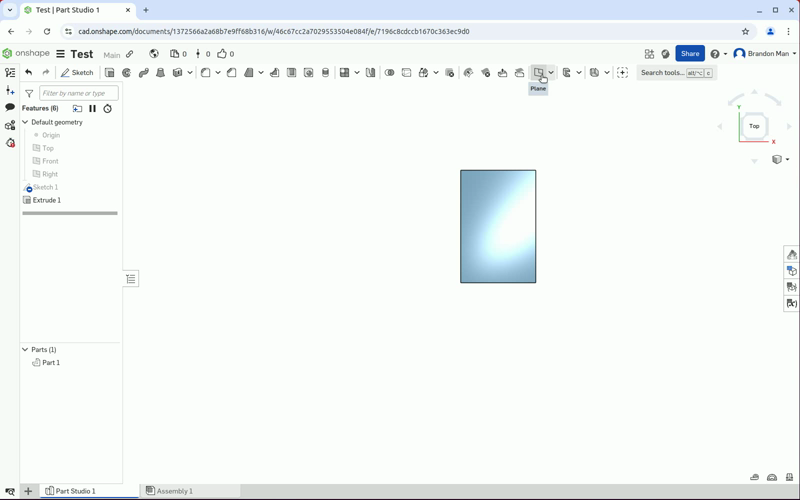
click(541, 75)
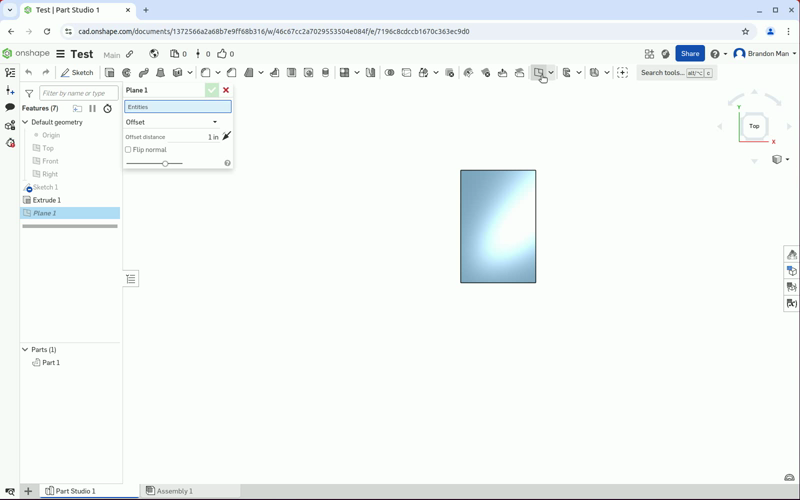
mouse_move(73, 150)
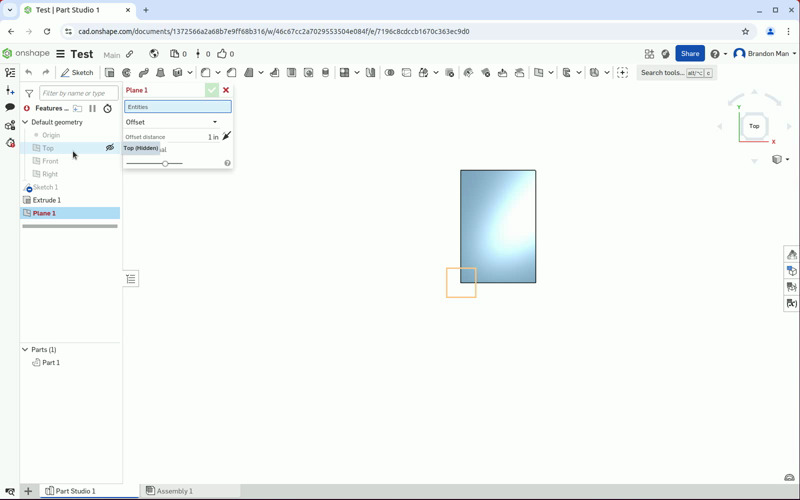
click(73, 150)
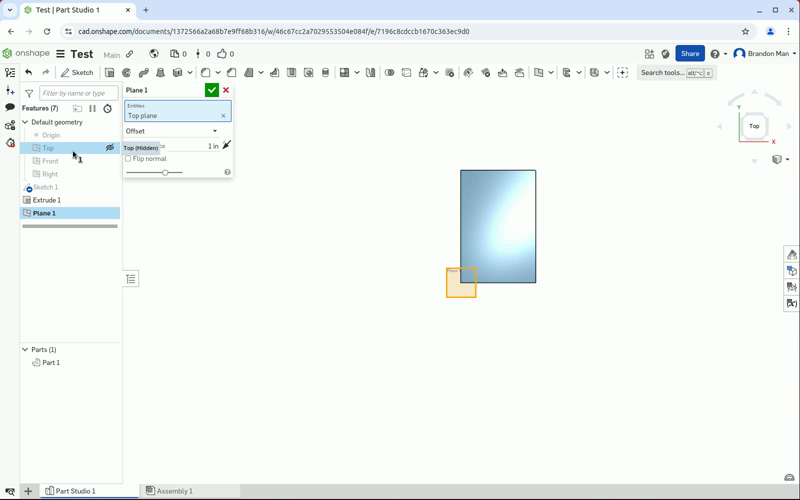
key(tab, 2)
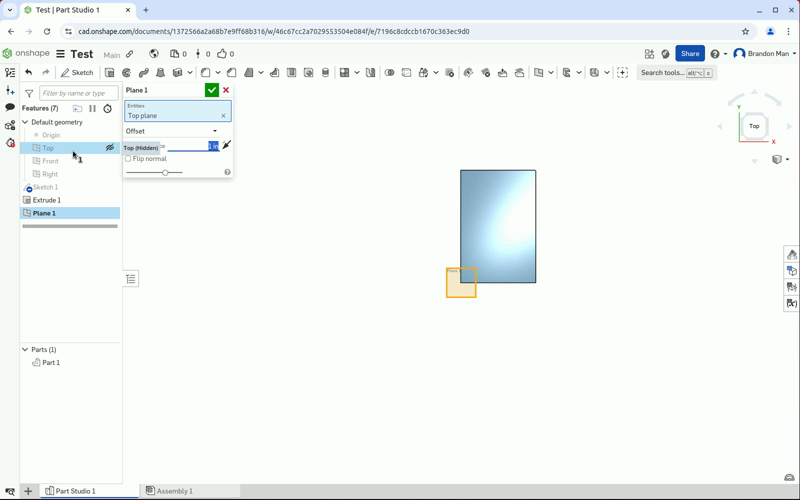
text(9.151)
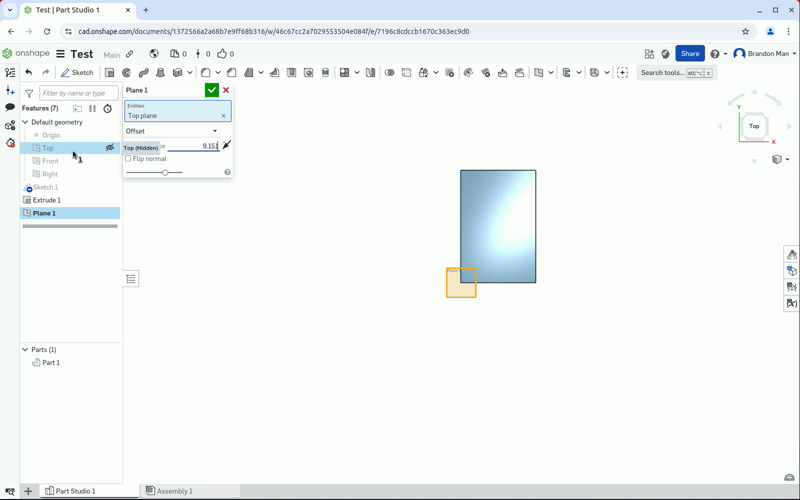
key(enter, 2)
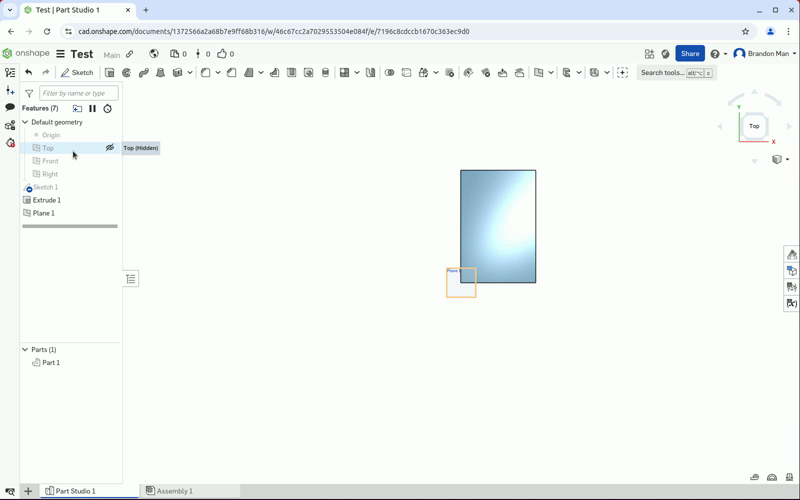
key(shift+s)
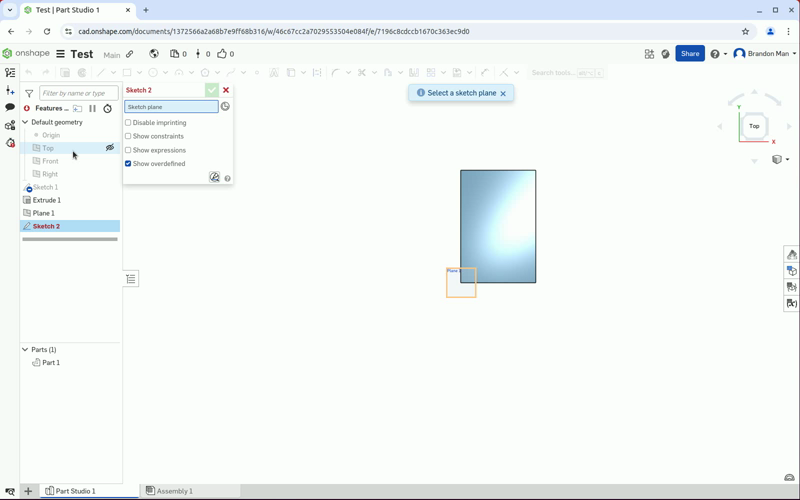
mouse_move(73, 215)
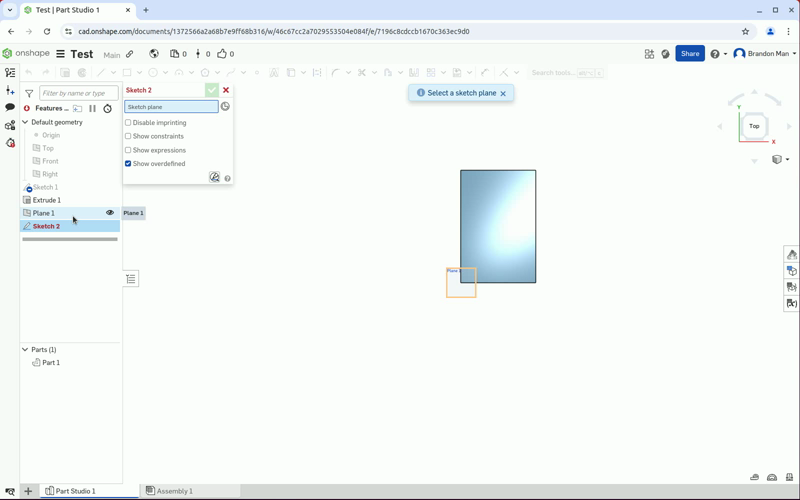
click(73, 215)
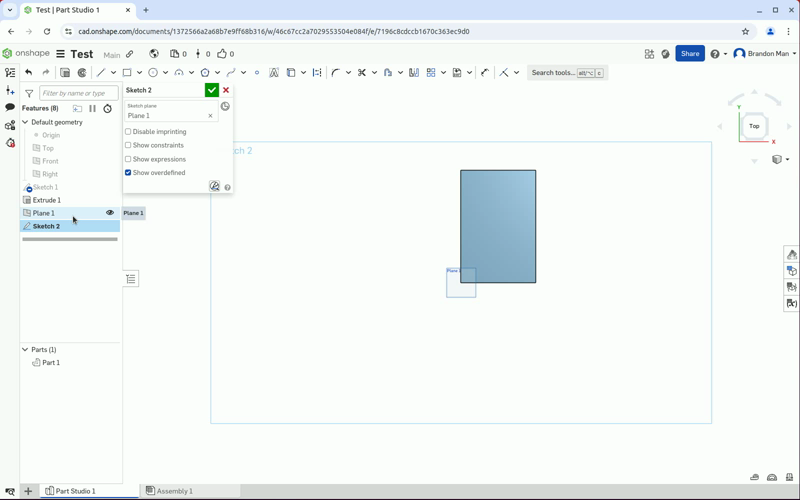
mouse_move(73, 352)
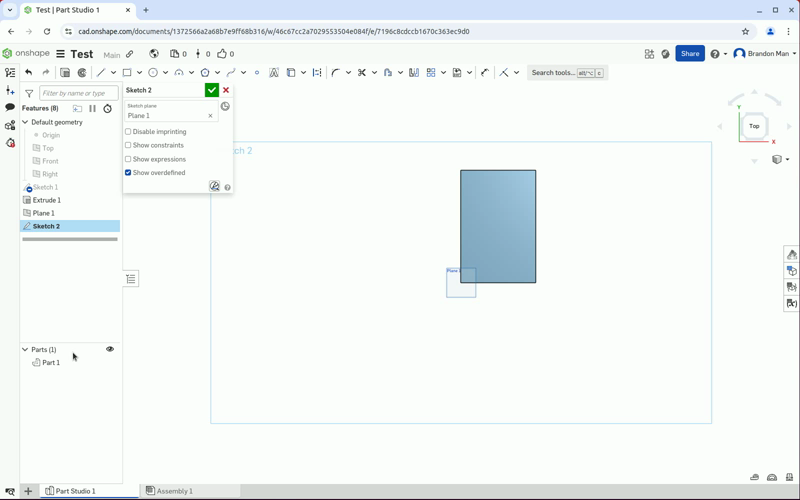
key(y)
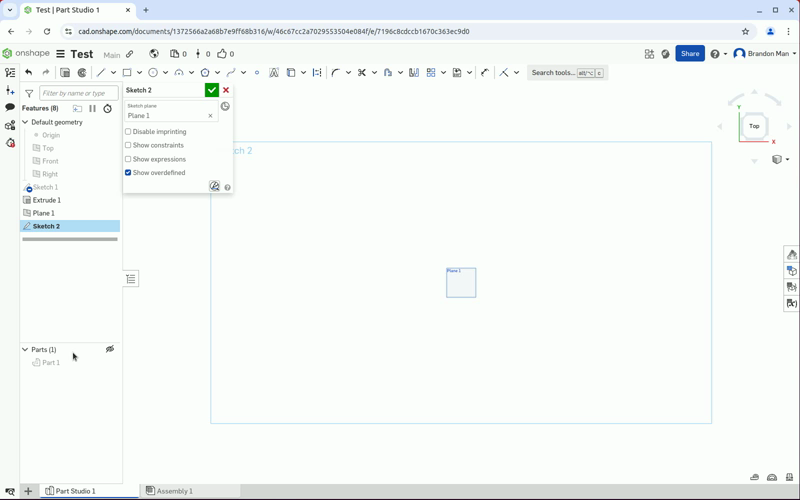
key(l)
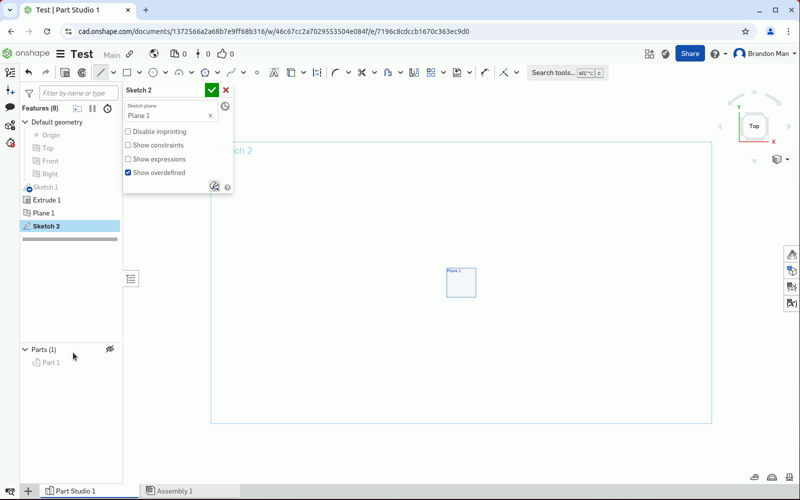
key_down(shift)
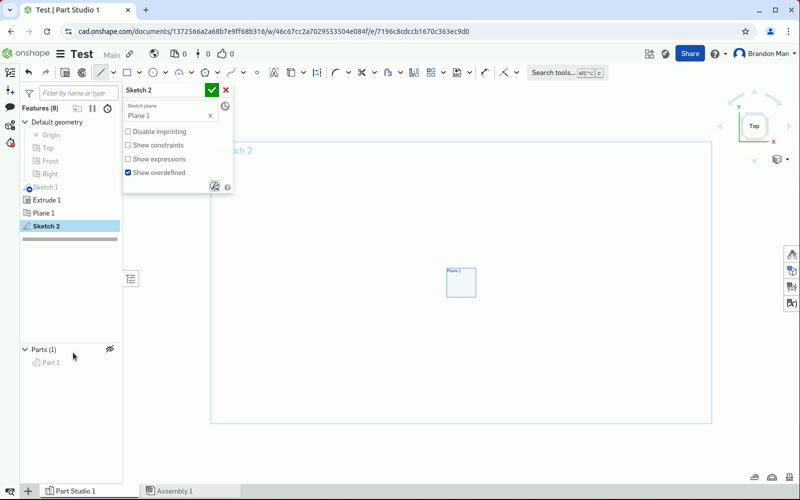
mouse_move(460, 282)
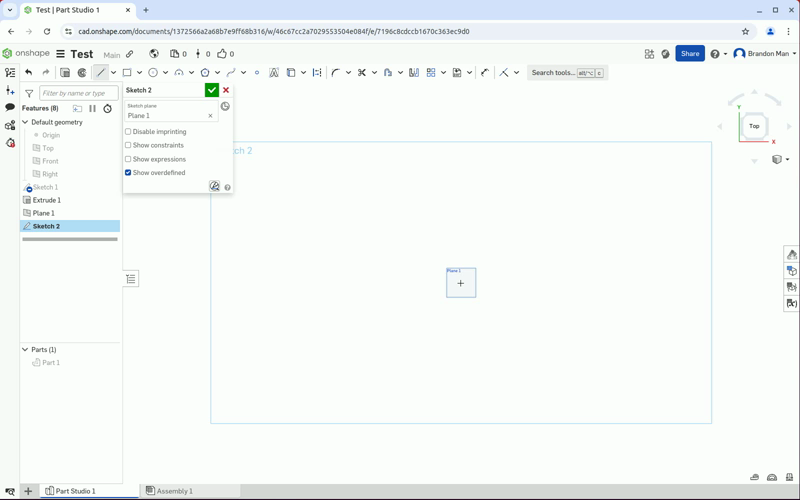
click(460, 282)
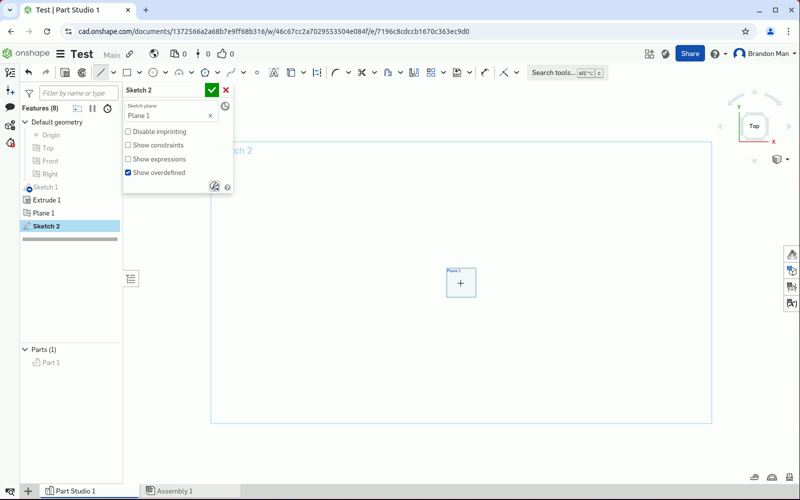
key_up(shift)
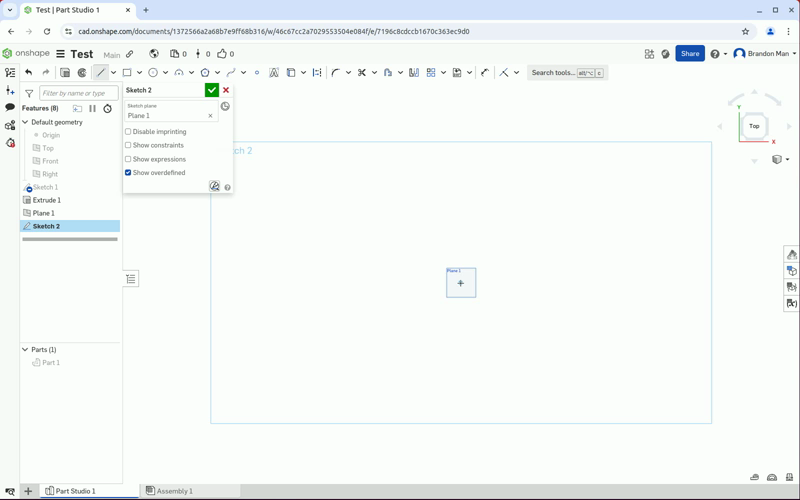
key_down(shift)
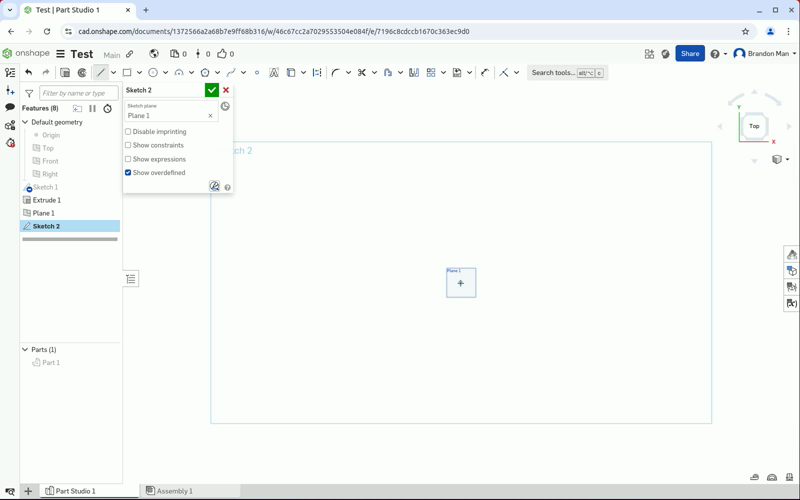
mouse_move(490, 282)
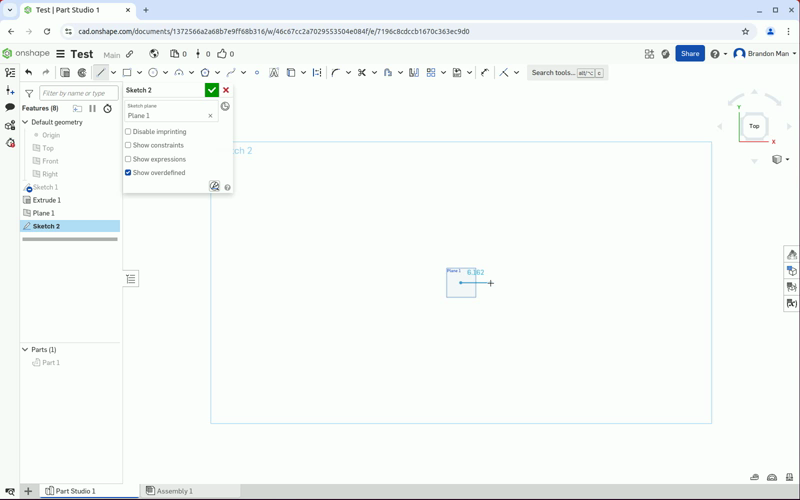
mouse_move(483, 282)
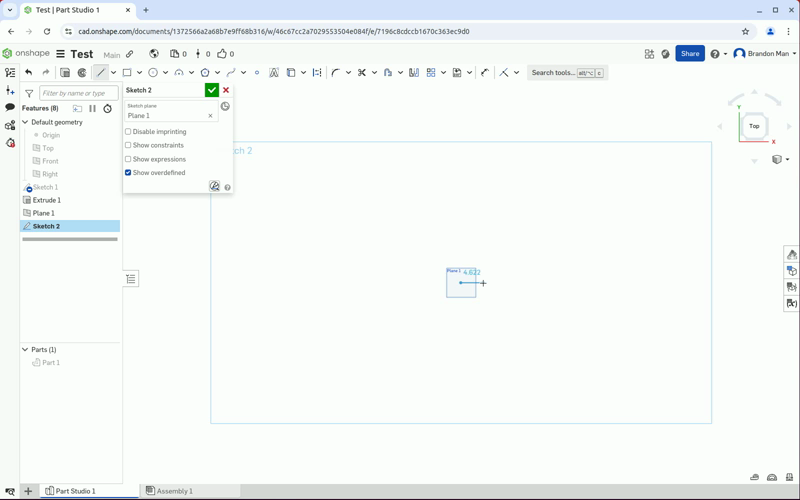
click(483, 282)
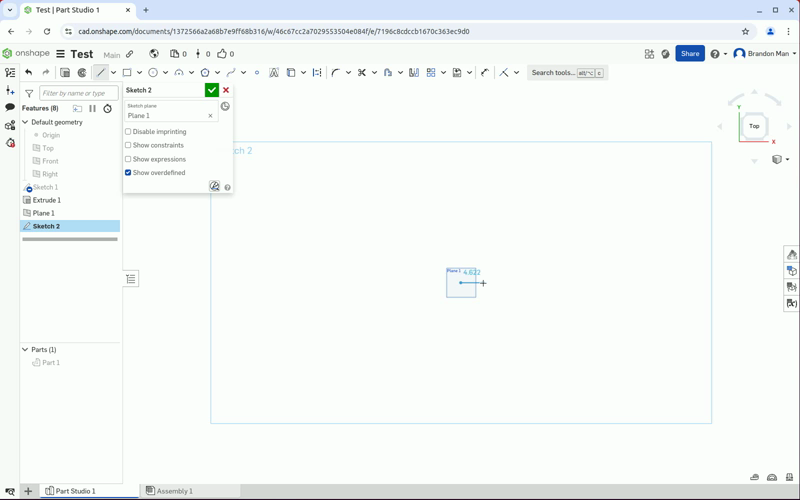
key_up(shift)
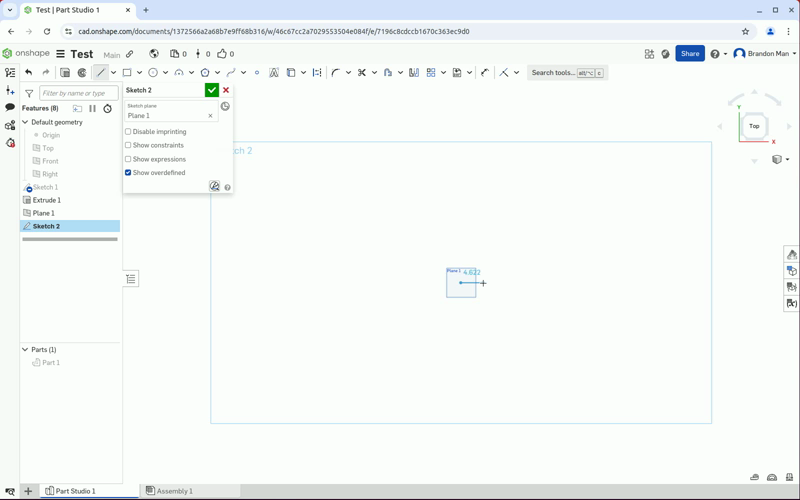
key_down(shift)
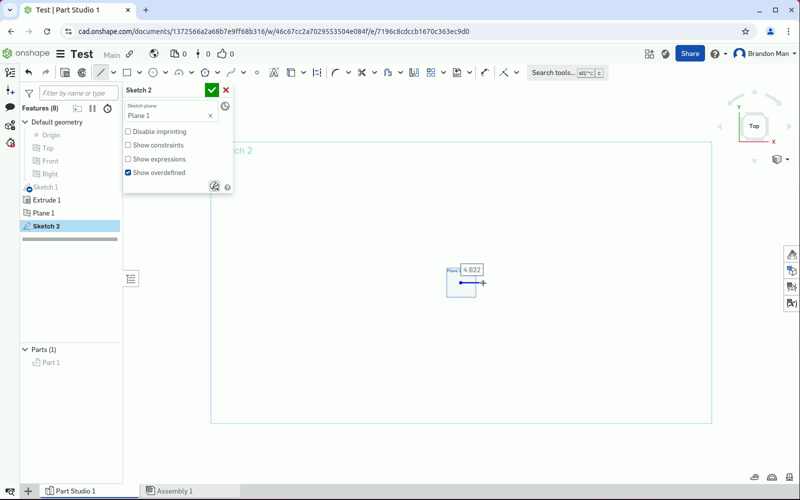
mouse_move(483, 170)
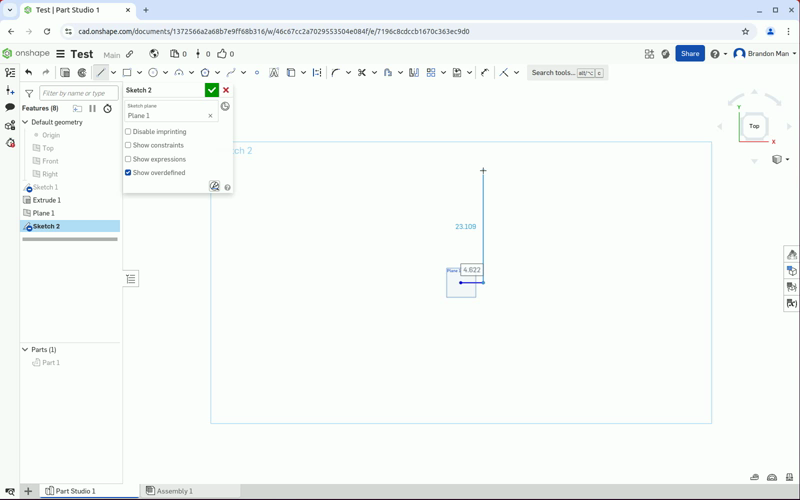
click(483, 170)
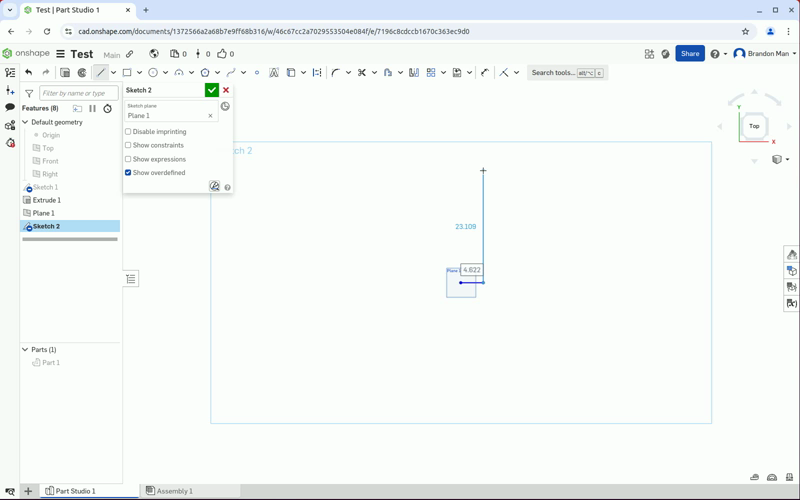
key_up(shift)
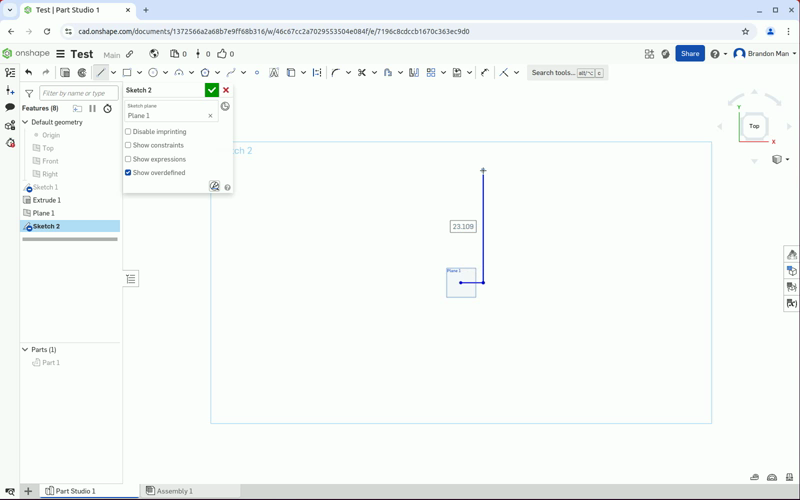
key_down(shift)
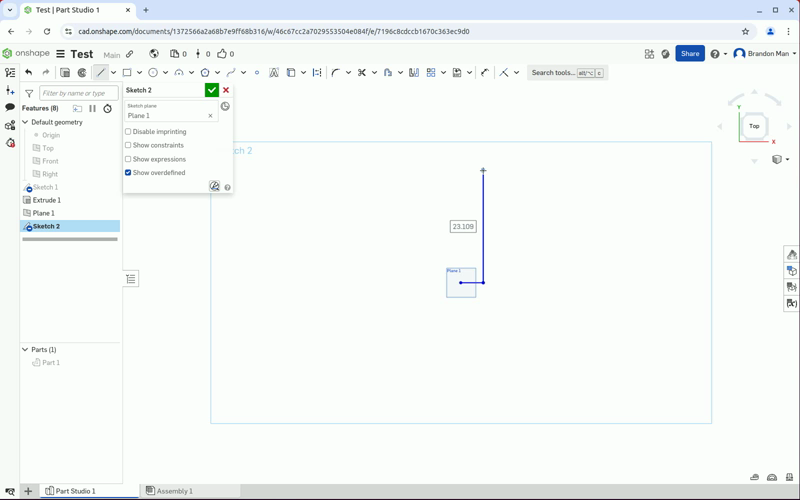
mouse_move(513, 170)
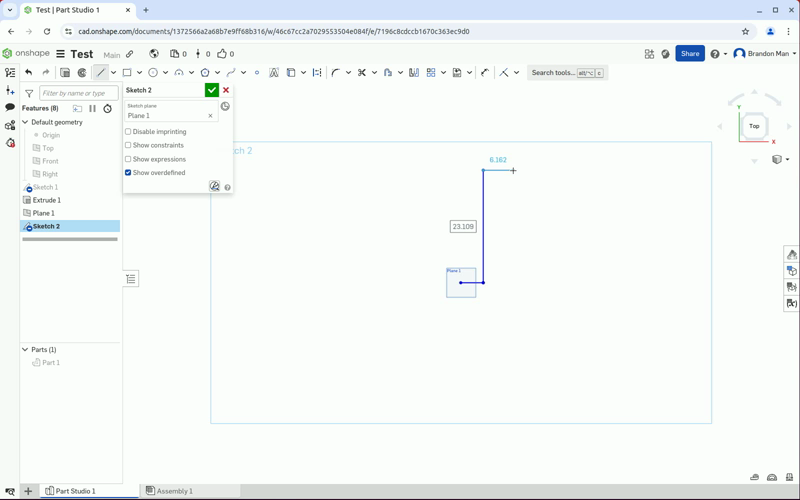
mouse_move(460, 170)
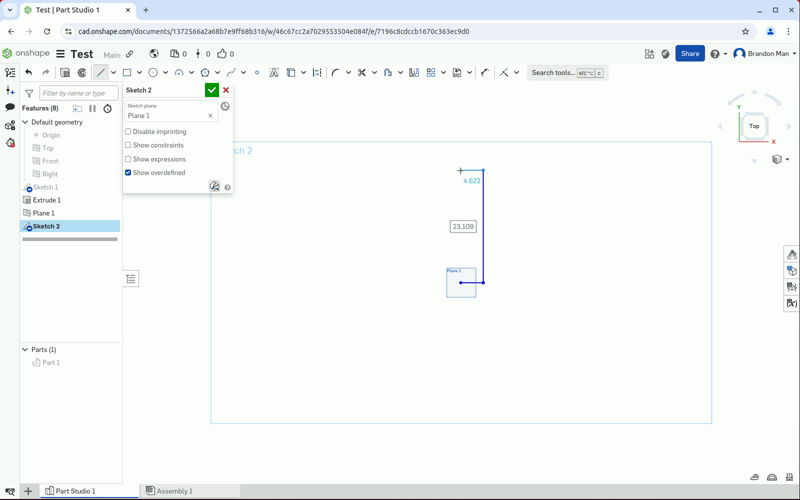
click(460, 170)
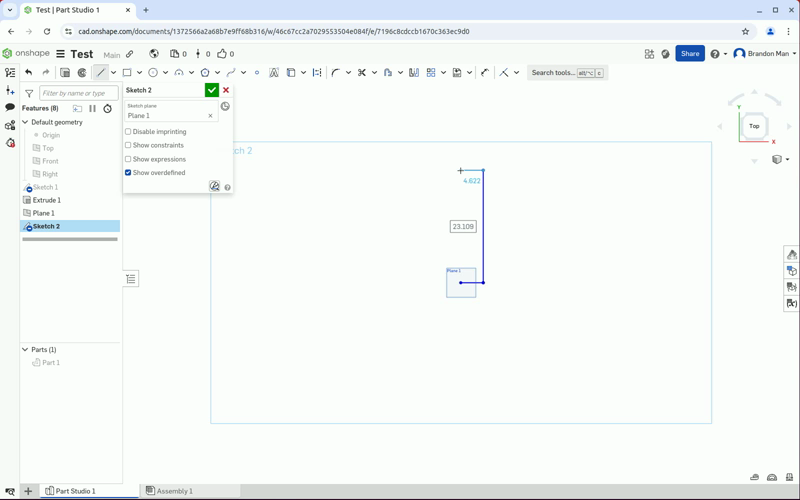
key_up(shift)
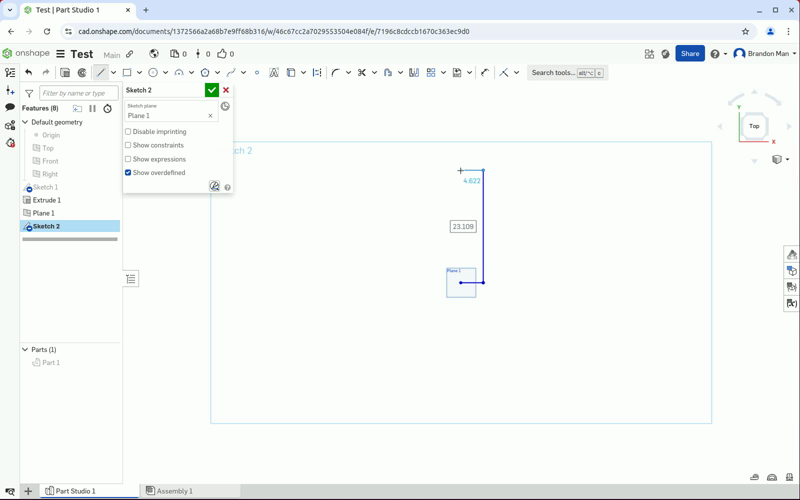
key_down(shift)
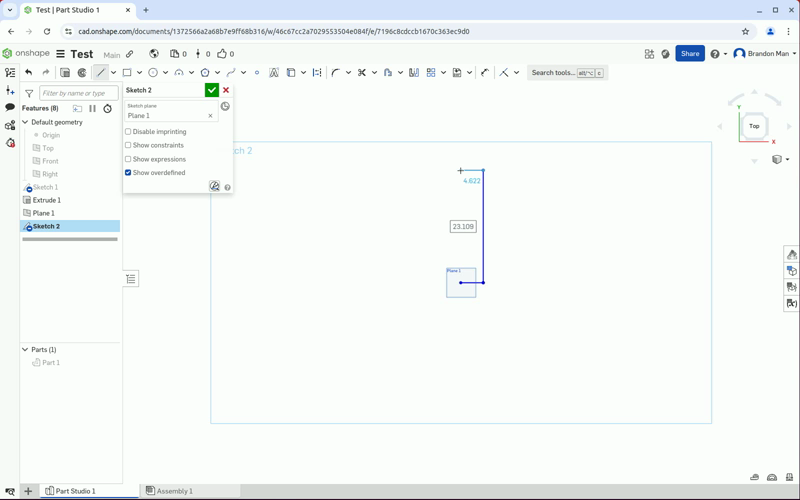
mouse_move(460, 282)
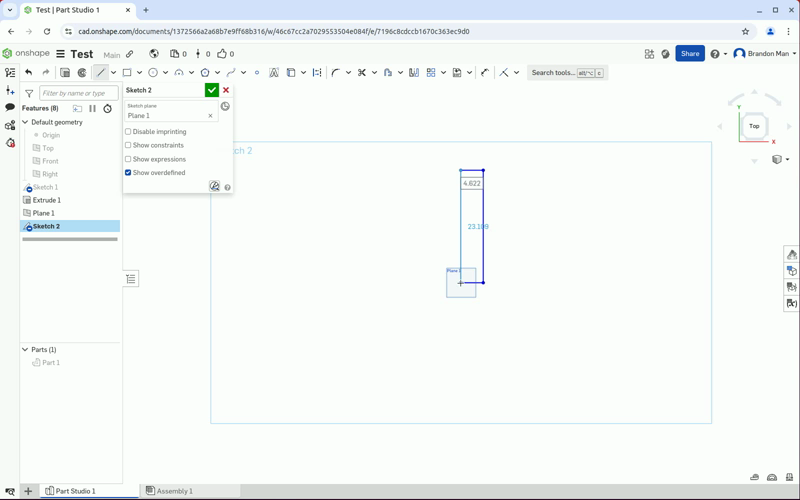
key_up(shift)
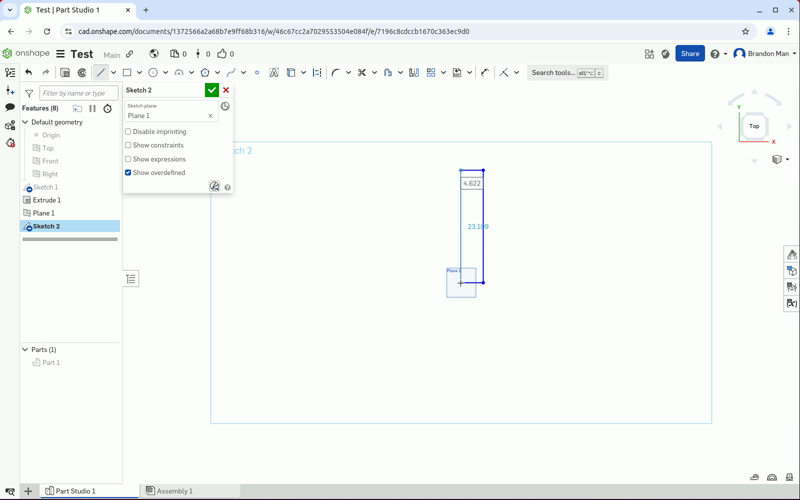
click(460, 282)
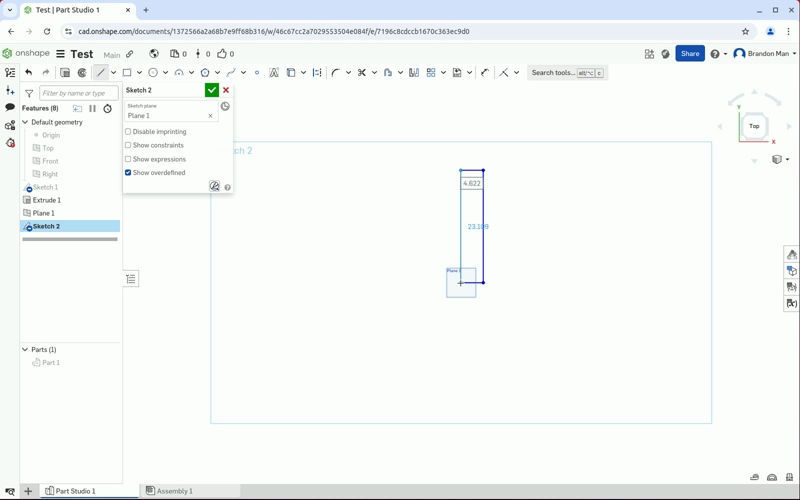
key(esc)
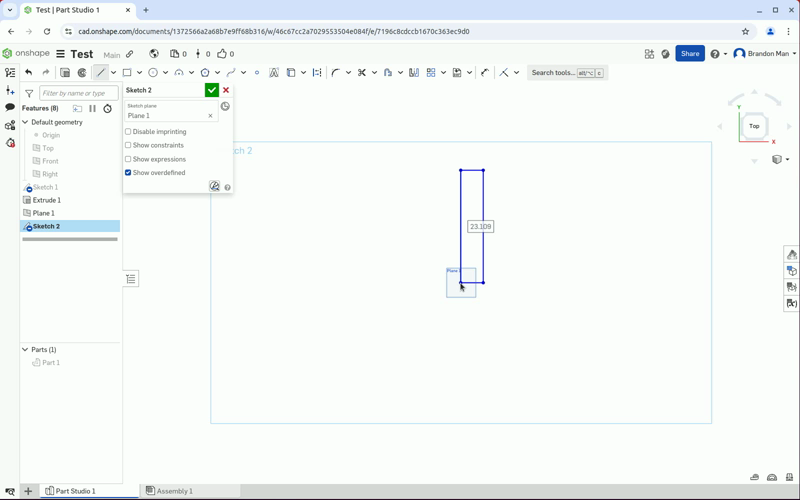
mouse_move(478, 277)
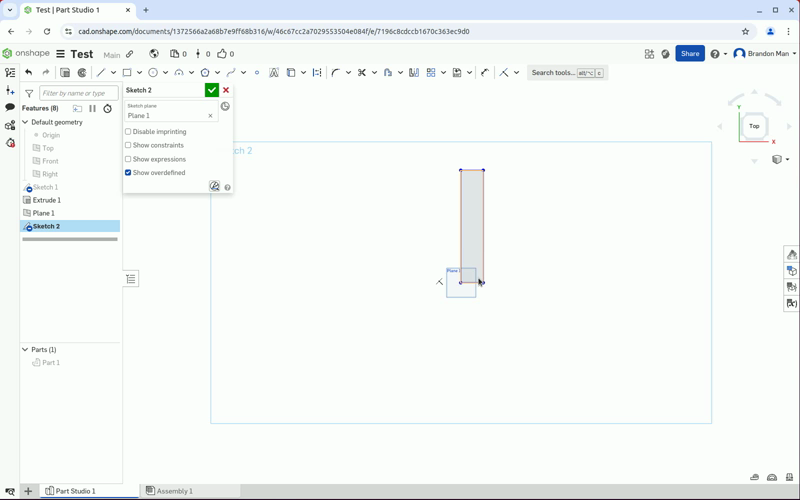
click(478, 277)
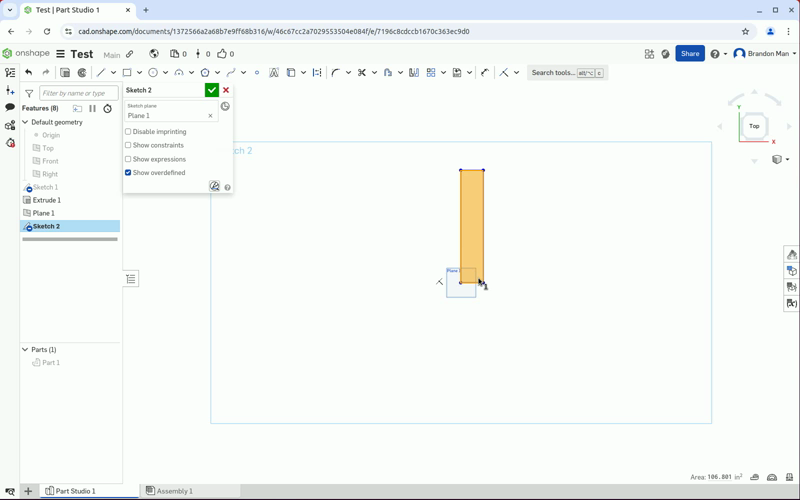
mouse_move(73, 352)
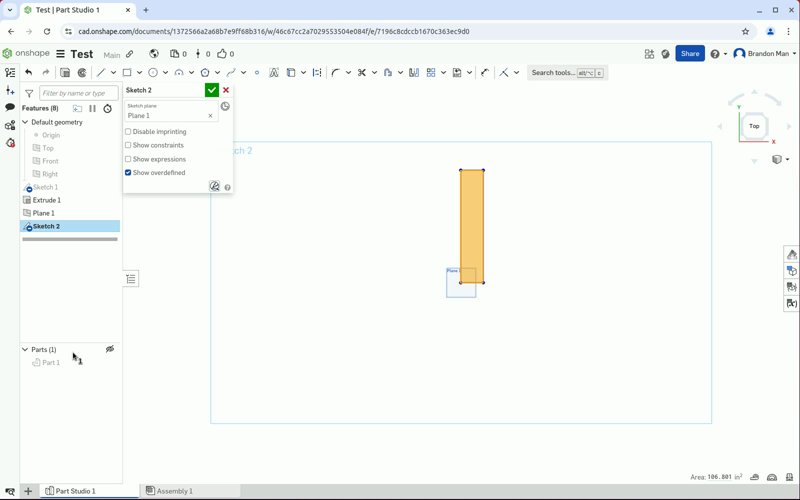
key(shift+y)
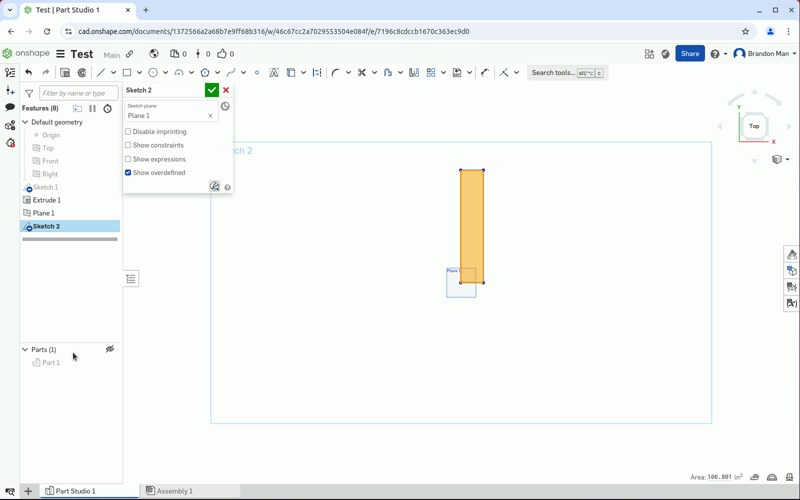
key(shift+e)
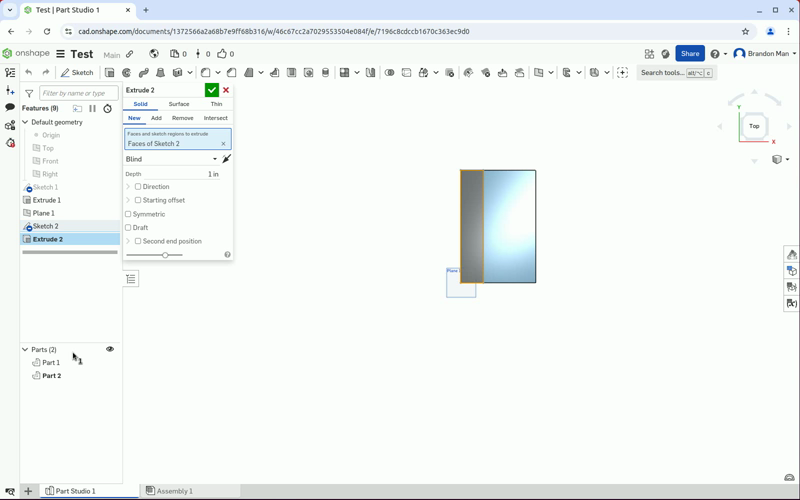
mouse_move(143, 106)
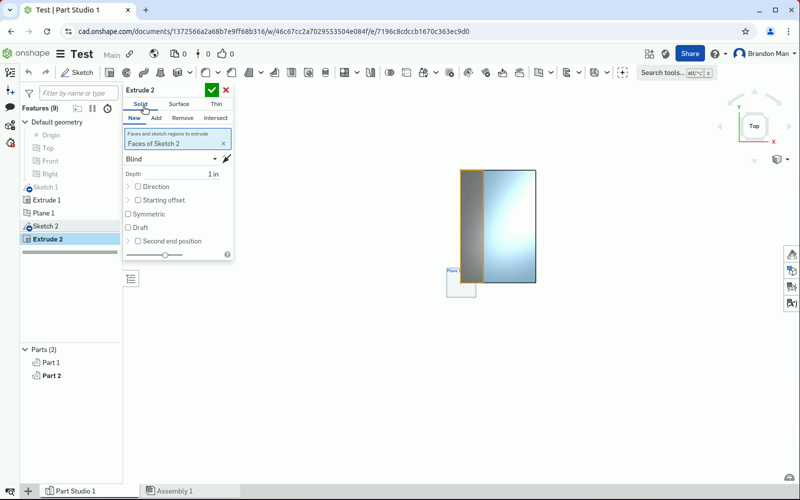
click(143, 106)
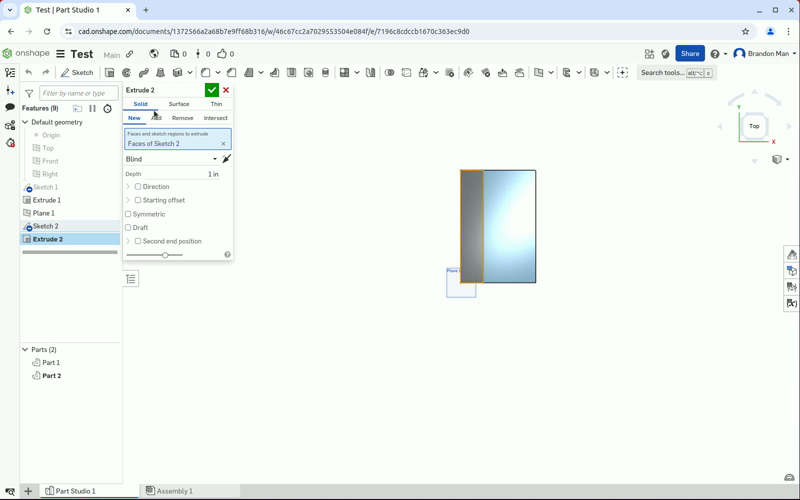
mouse_move(186, 120)
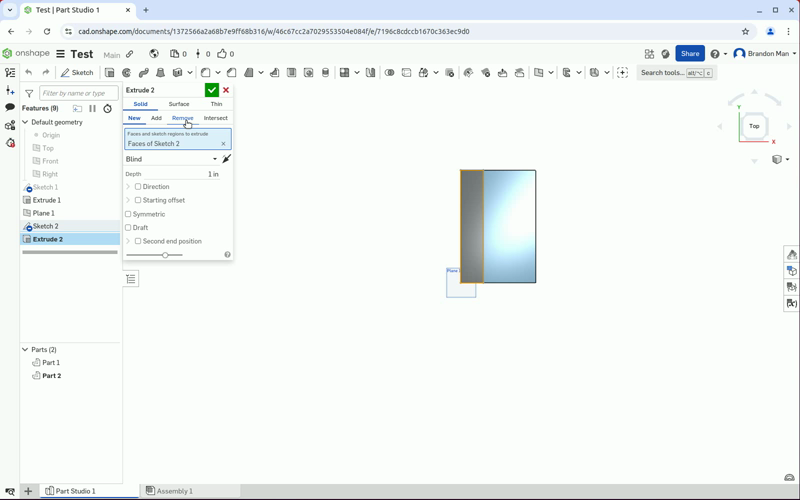
click(186, 120)
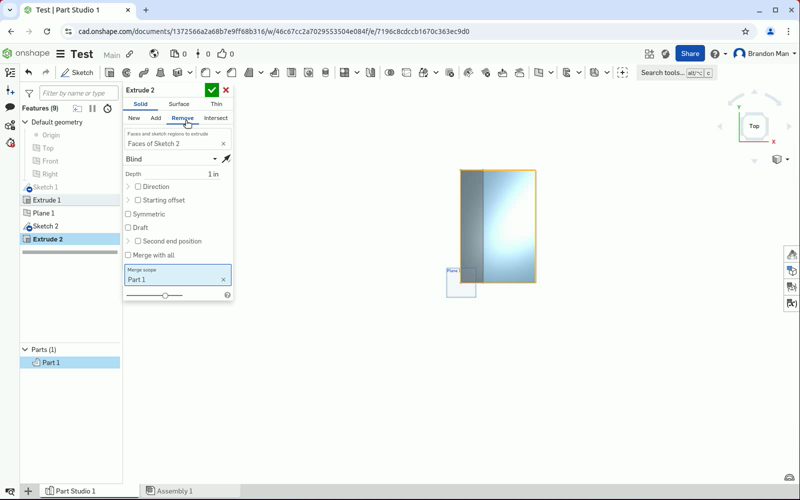
key(tab, 4)
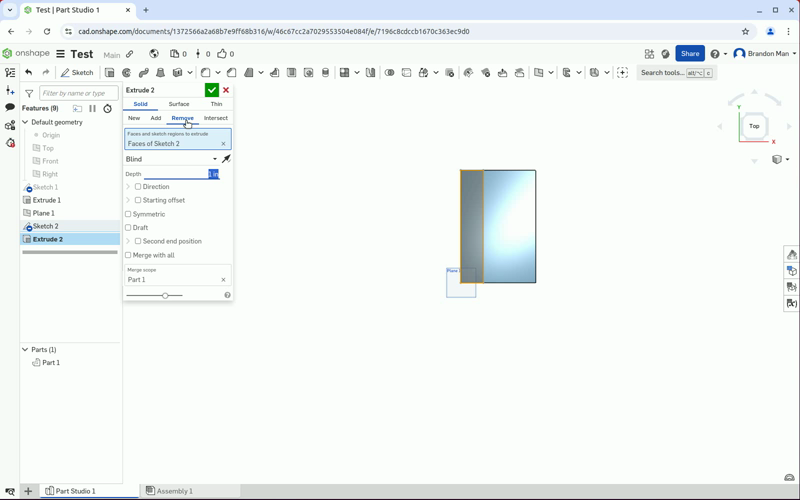
text(4.574)
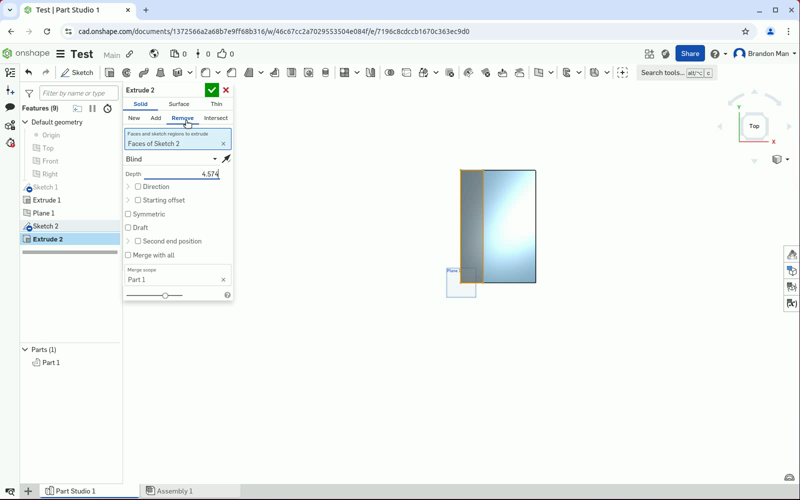
key(tab, 6)
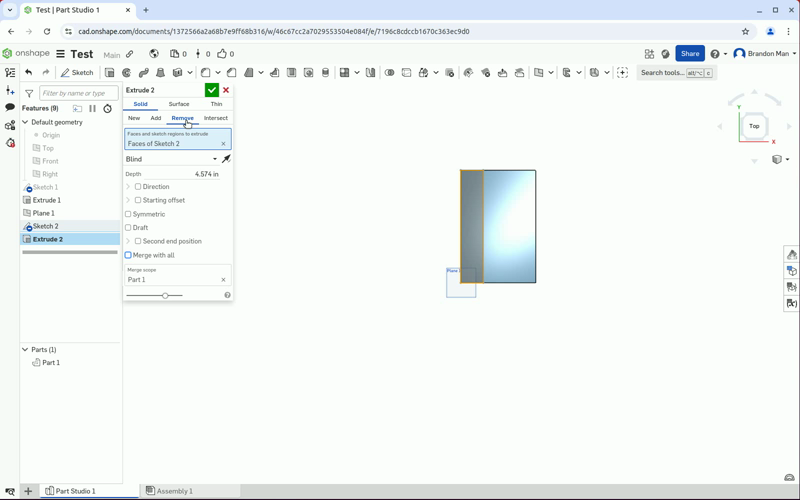
key(space)
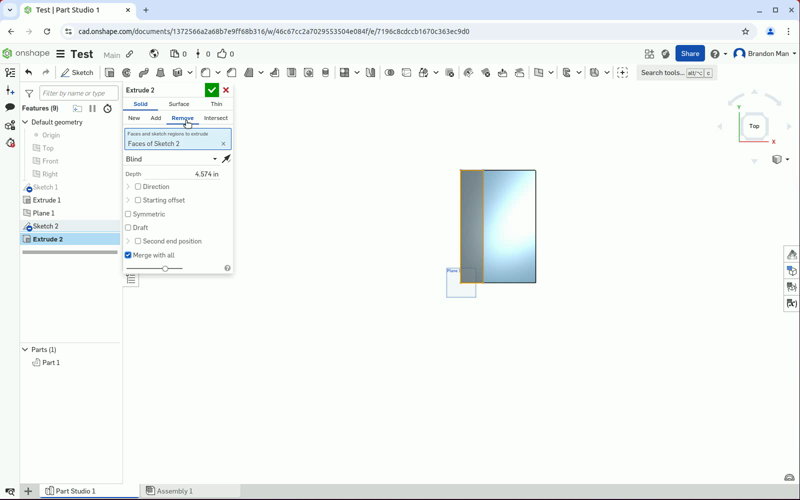
key(enter)
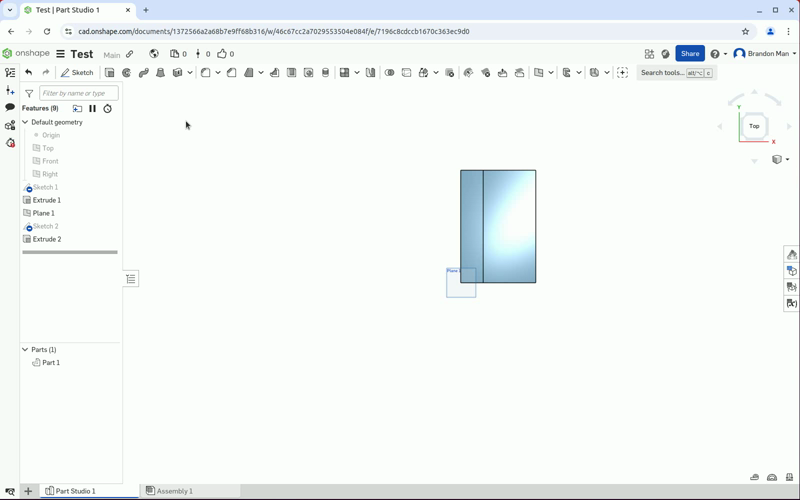
key(shift+h)
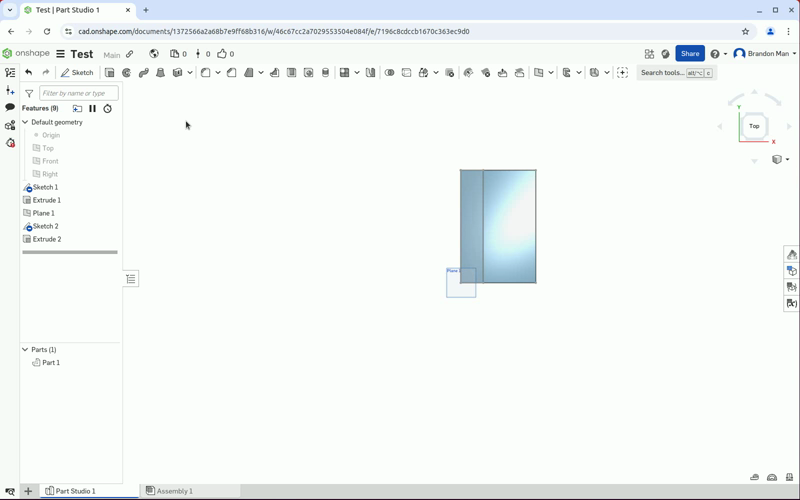
key(shift+h)
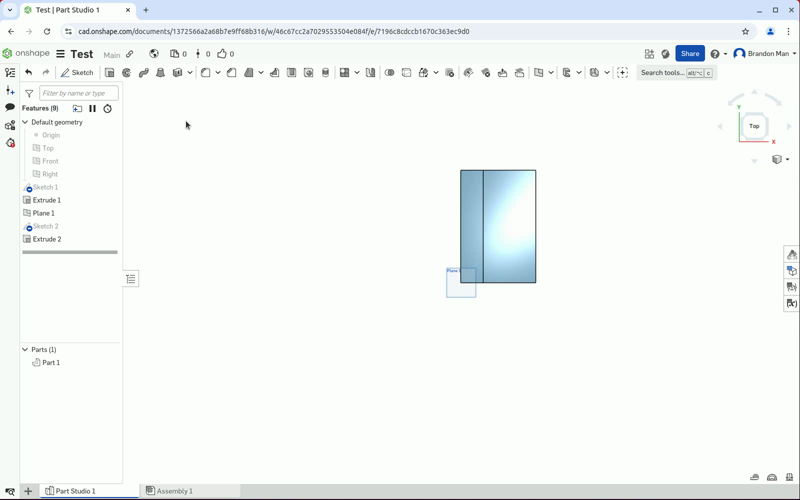
mouse_move(73, 189)
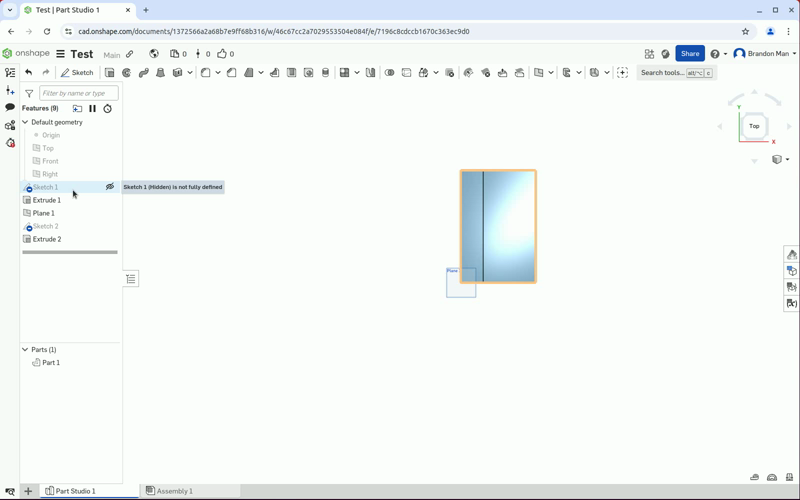
click(73, 189)
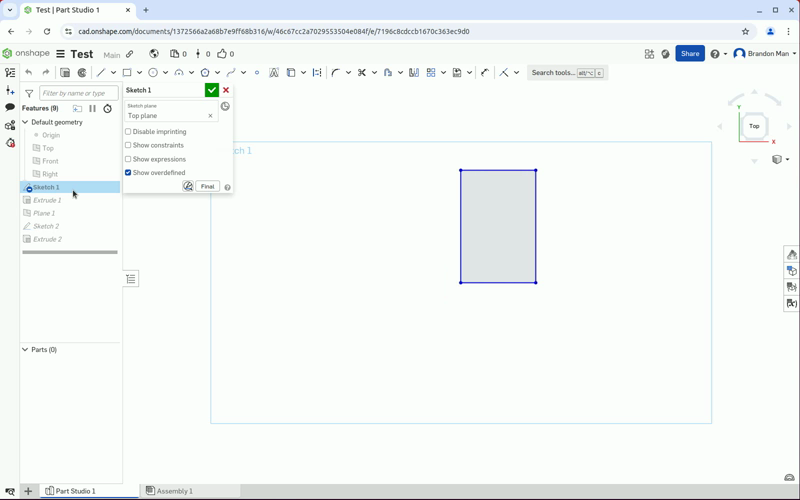
mouse_move(229, 92)
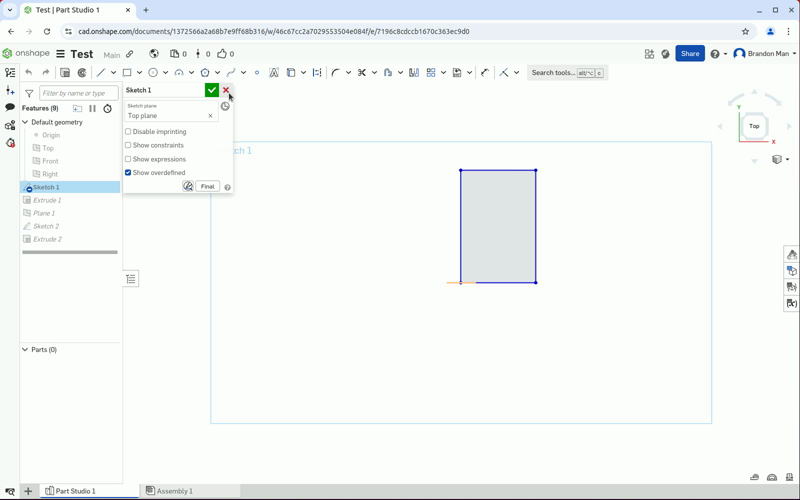
click(229, 92)
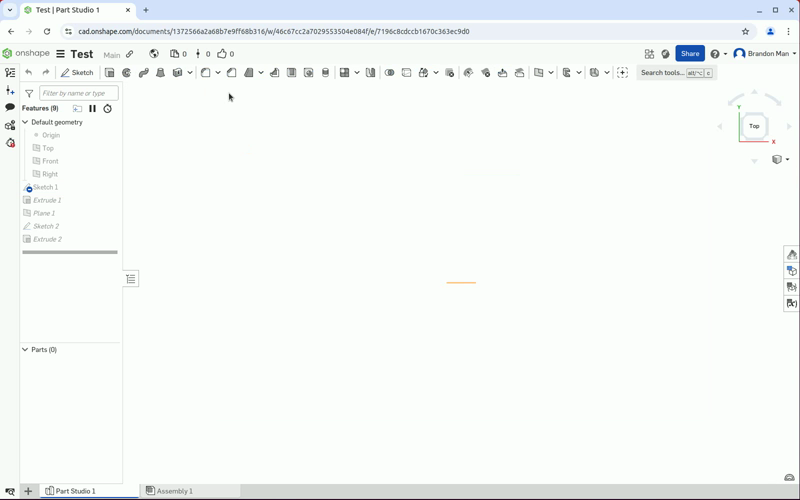
key(shift+s)
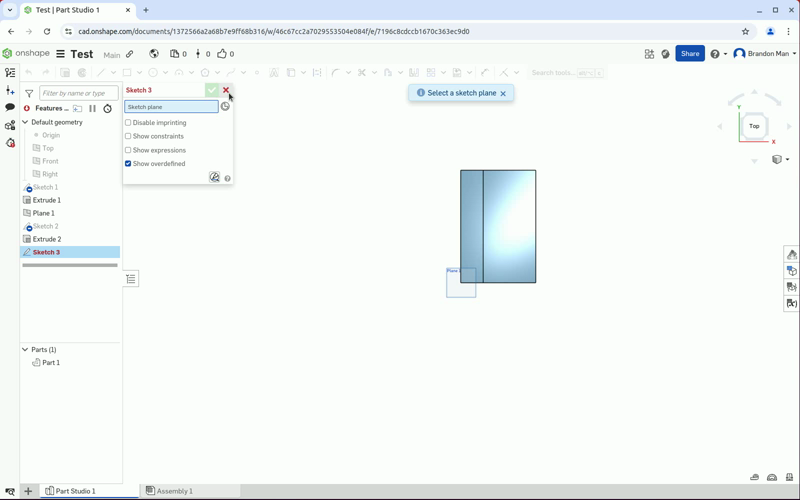
mouse_move(73, 215)
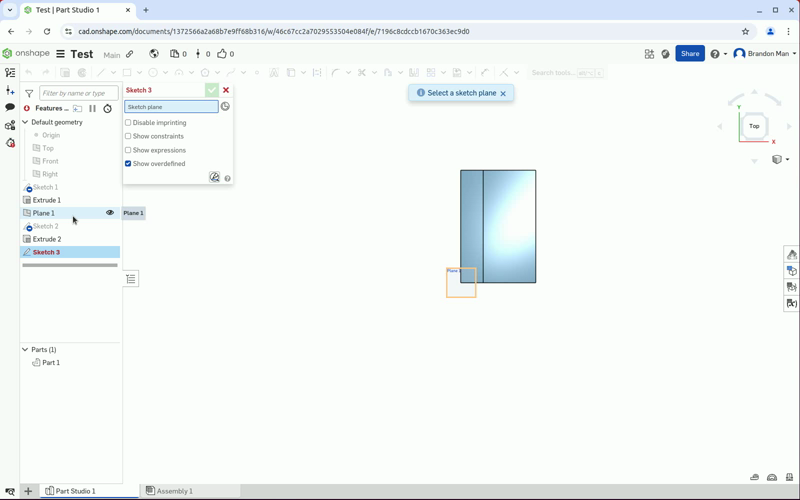
click(73, 215)
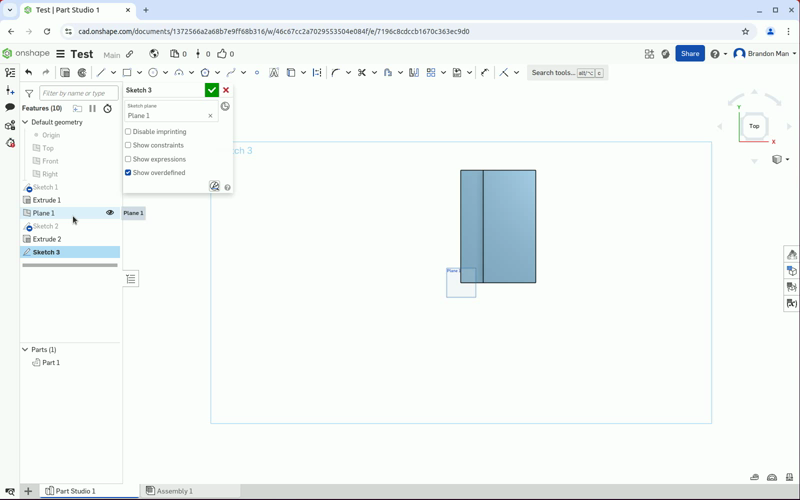
mouse_move(73, 352)
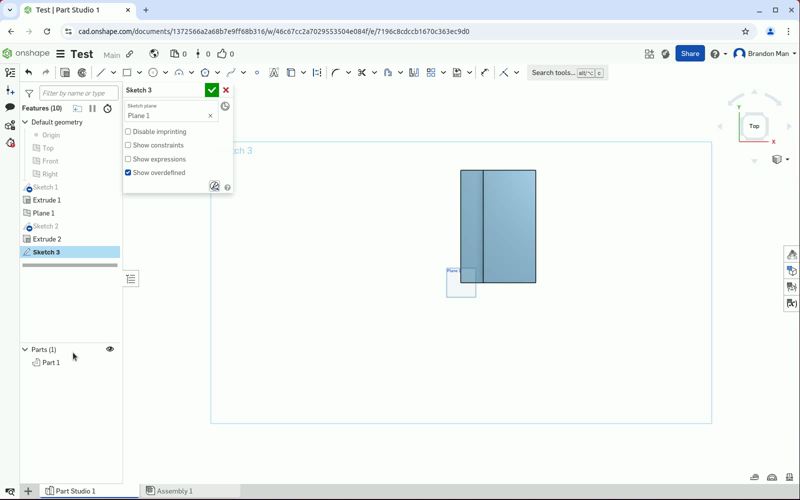
key(y)
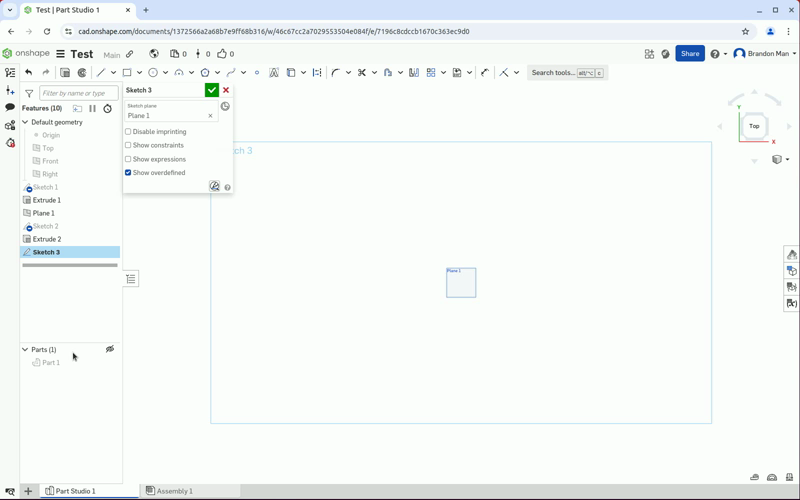
key(c)
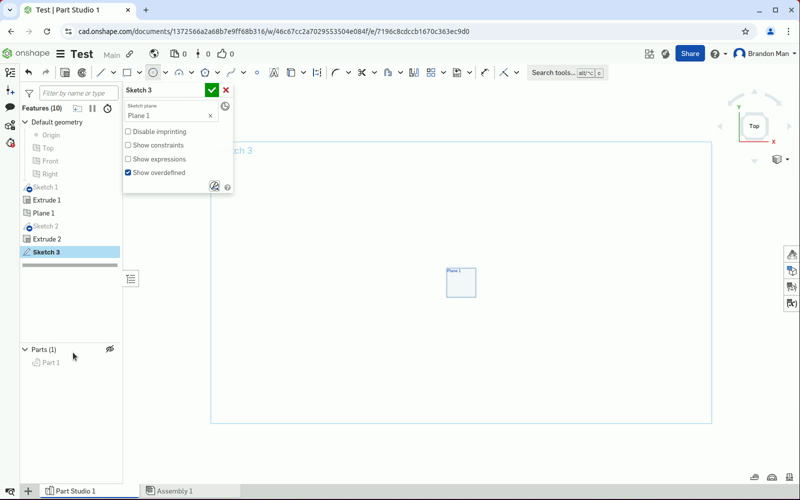
key_down(shift)
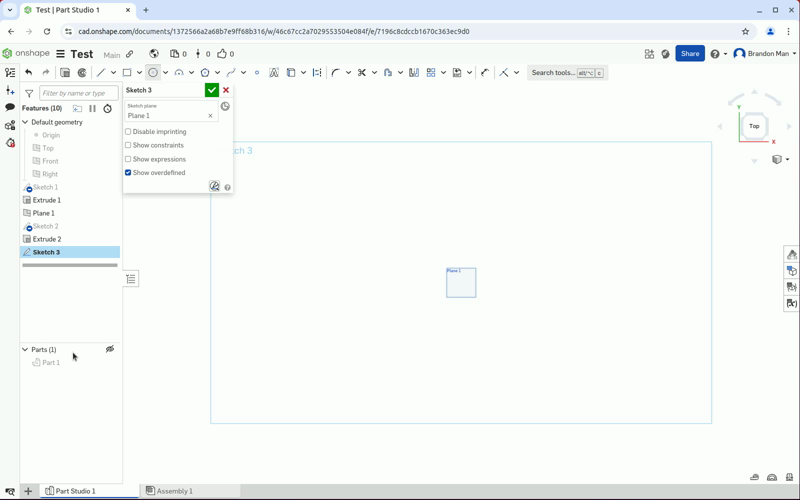
mouse_move(510, 226)
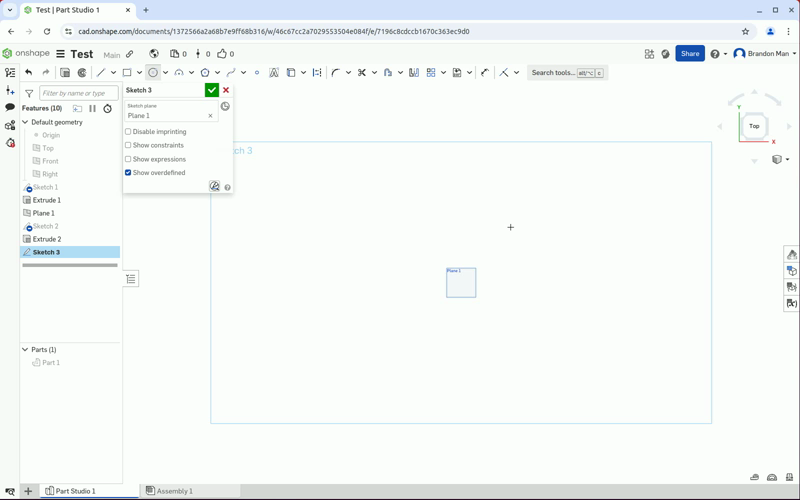
click(510, 226)
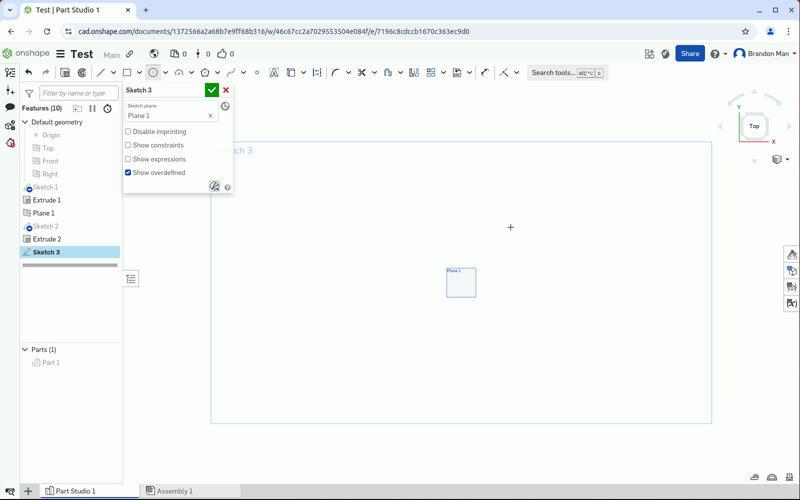
key_up(shift)
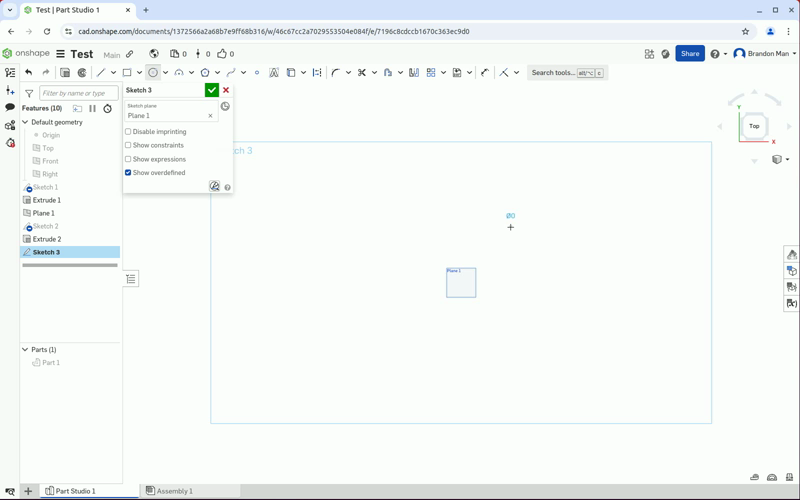
mouse_move(526, 226)
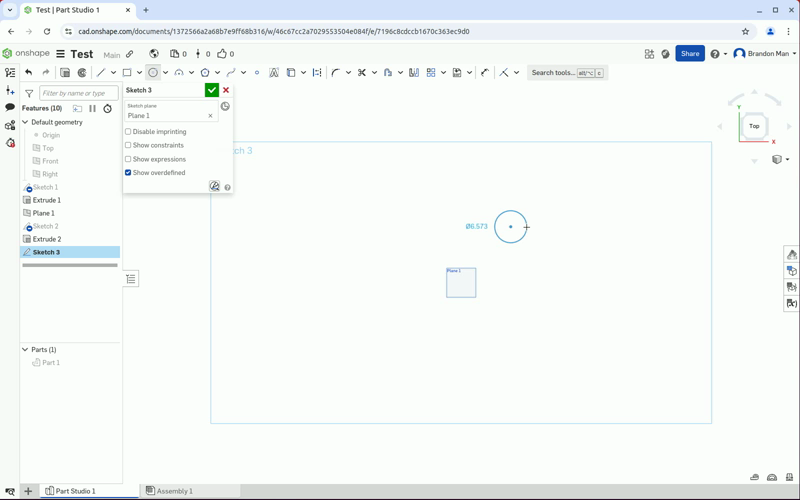
click(526, 226)
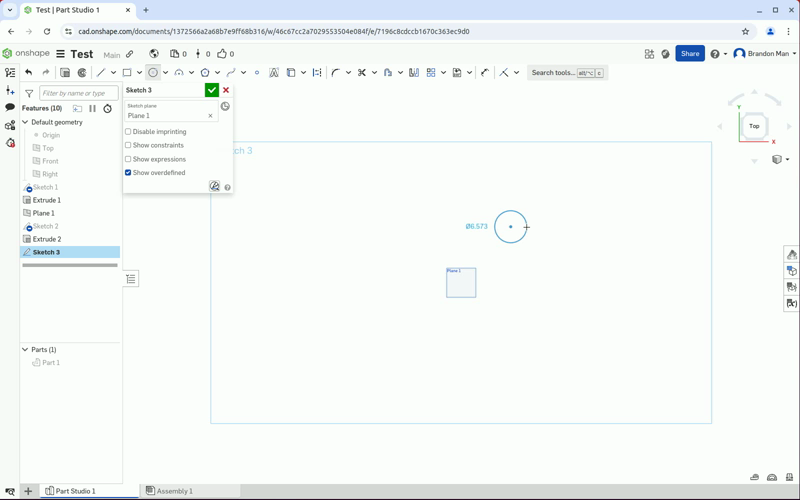
key(esc)
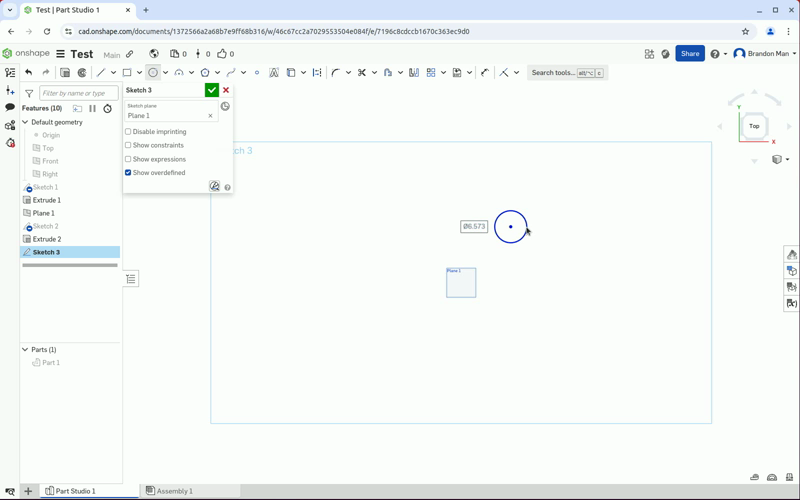
mouse_move(520, 235)
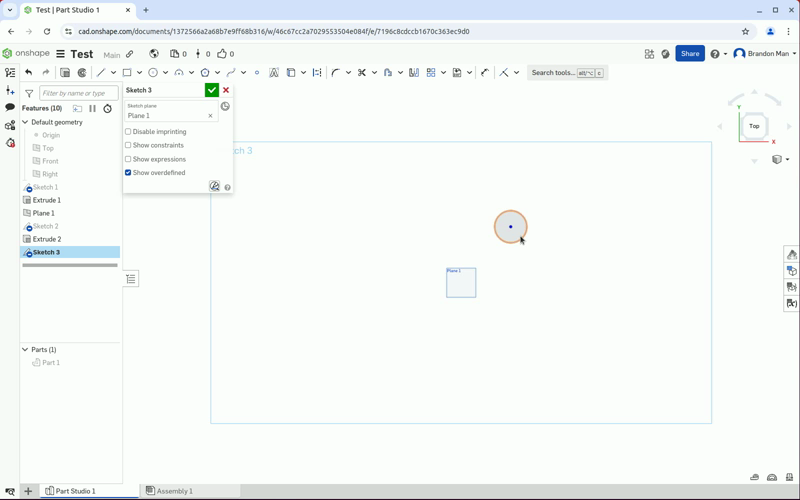
scroll(6)
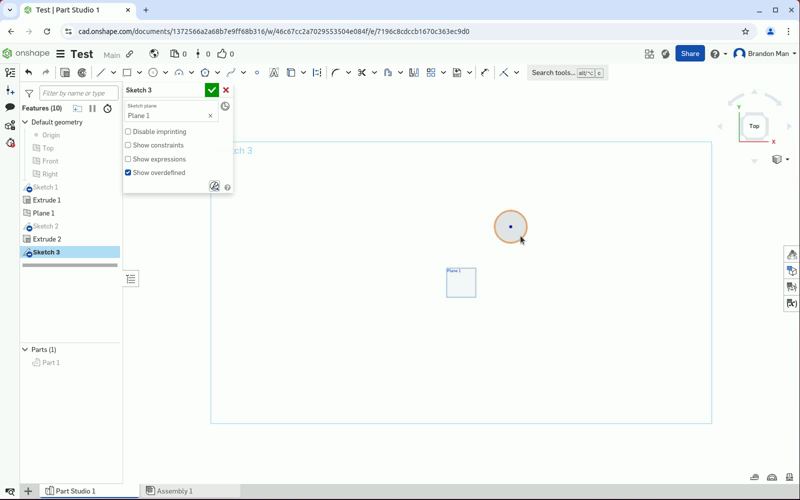
scroll(6)
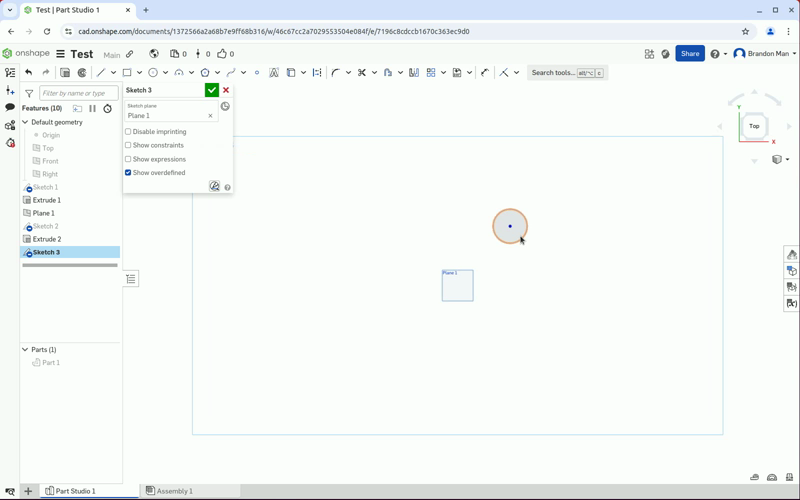
scroll(6)
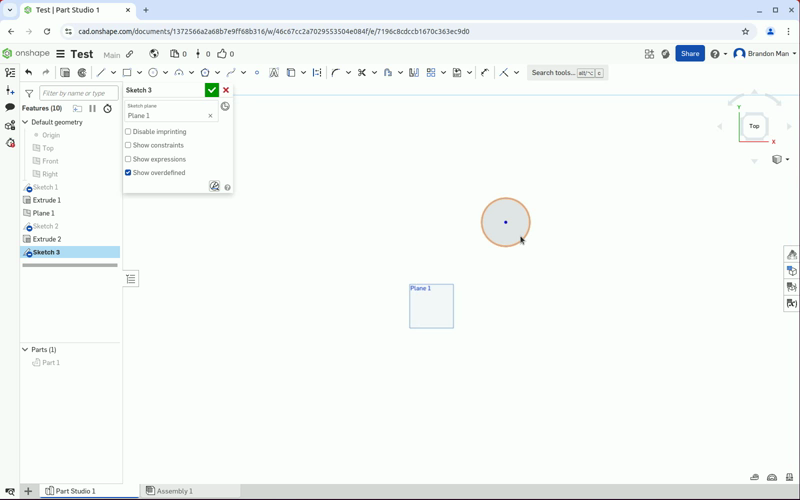
scroll(6)
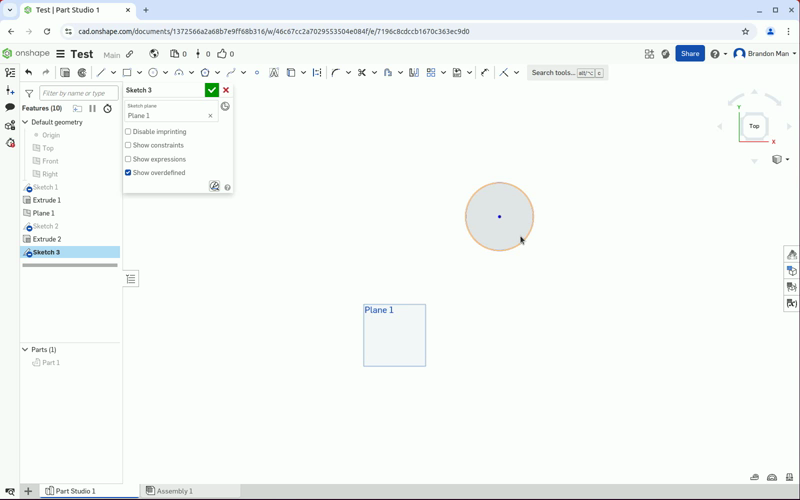
scroll(6)
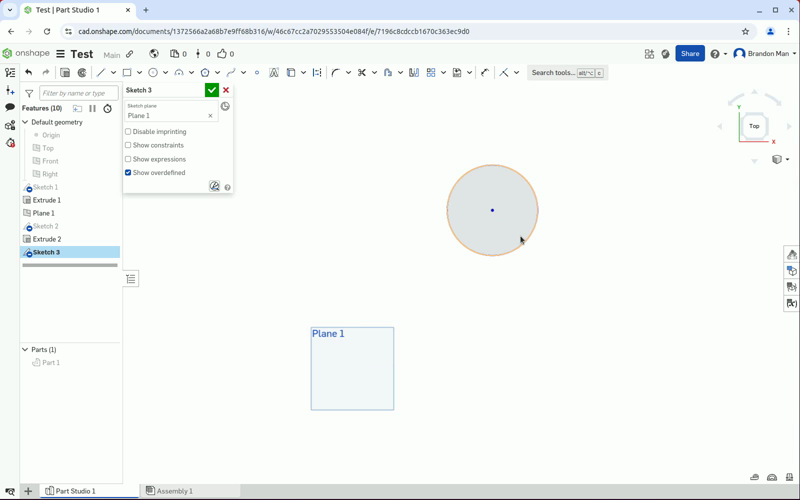
scroll(6)
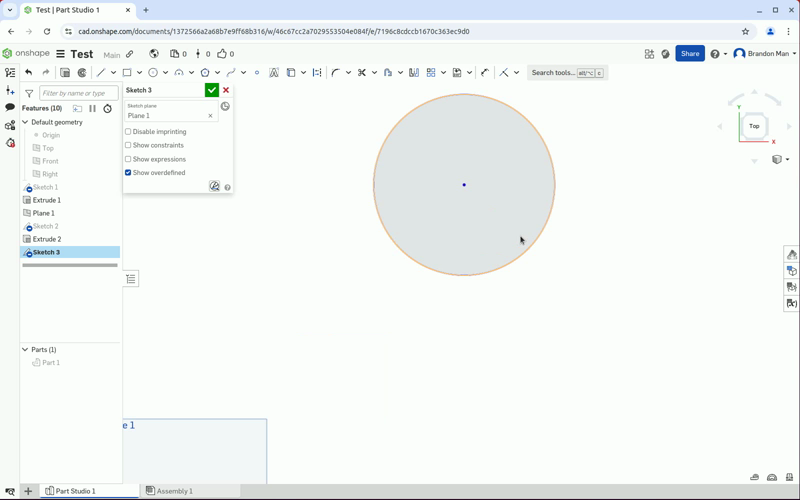
scroll(6)
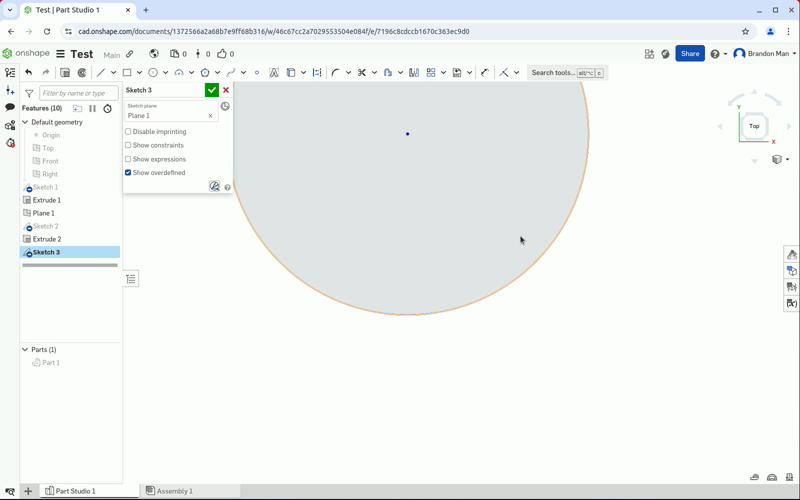
click(520, 235)
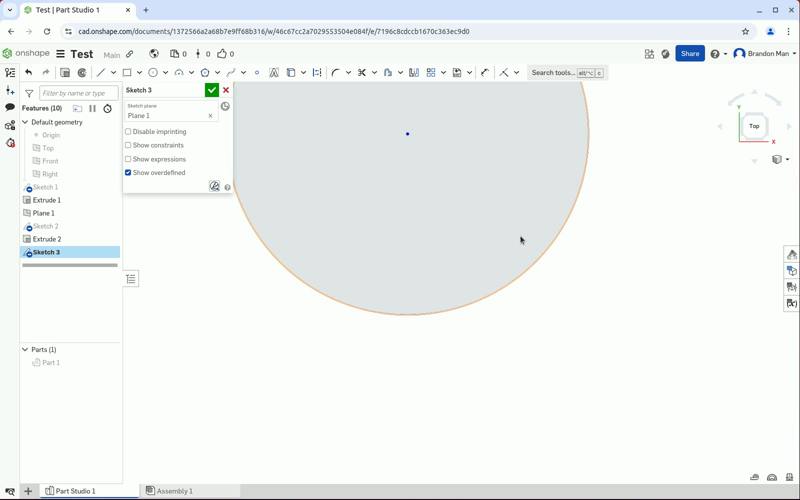
scroll(-6)
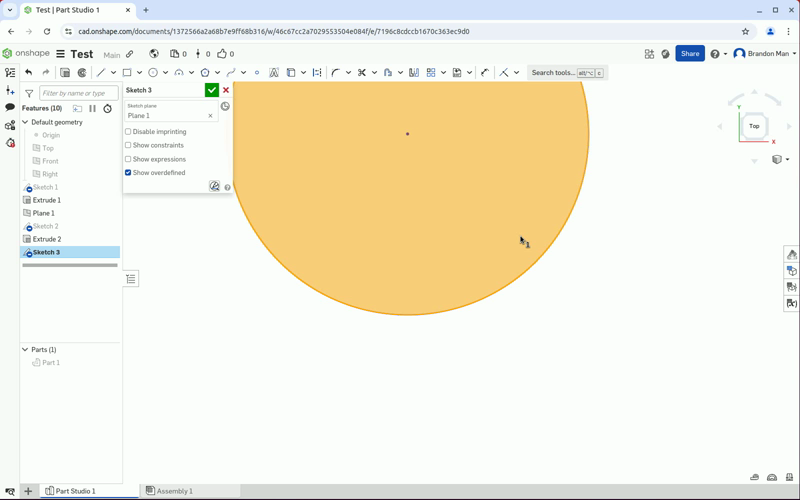
scroll(-6)
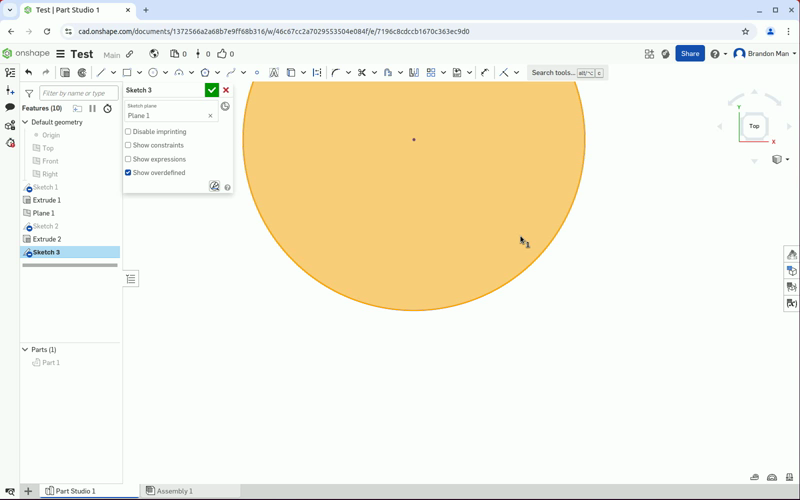
scroll(-6)
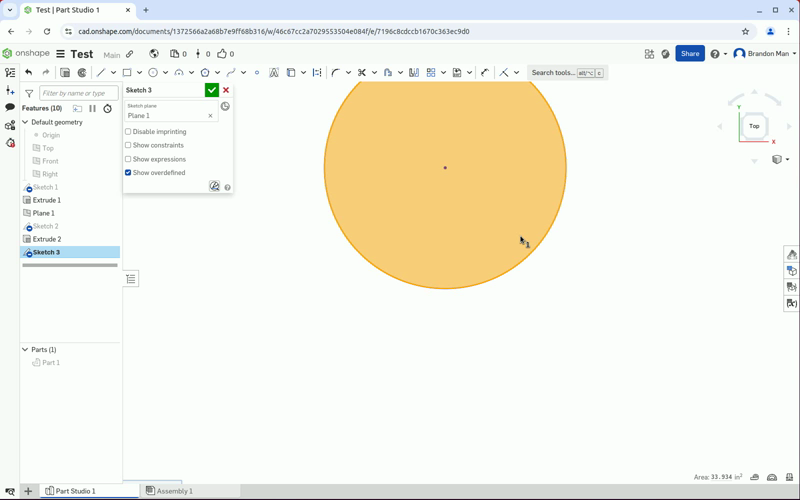
scroll(-6)
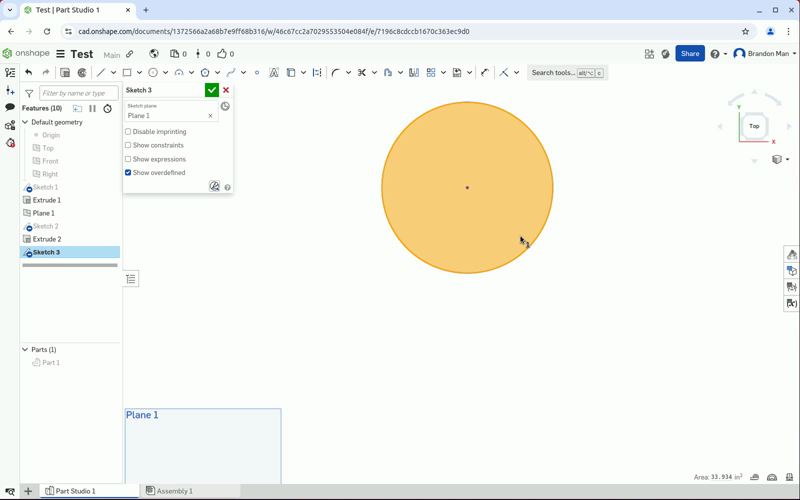
scroll(-6)
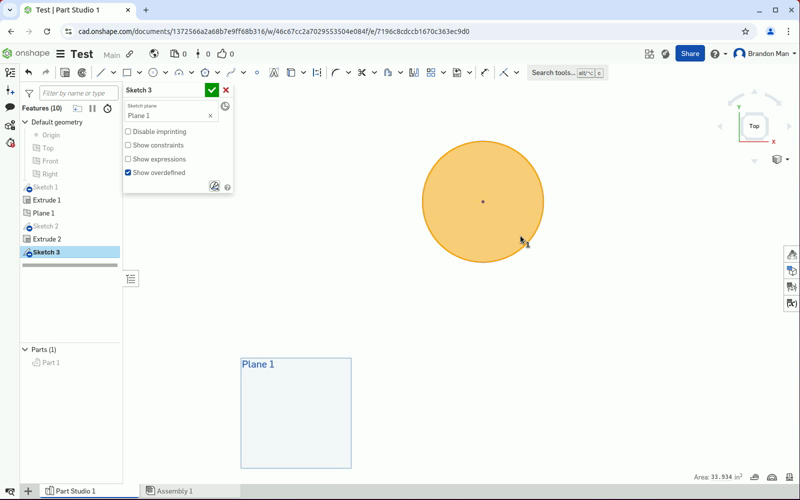
scroll(-6)
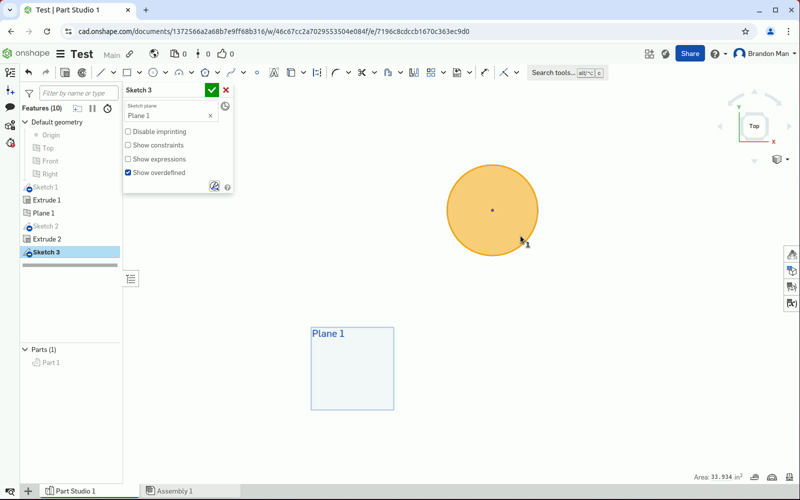
scroll(-6)
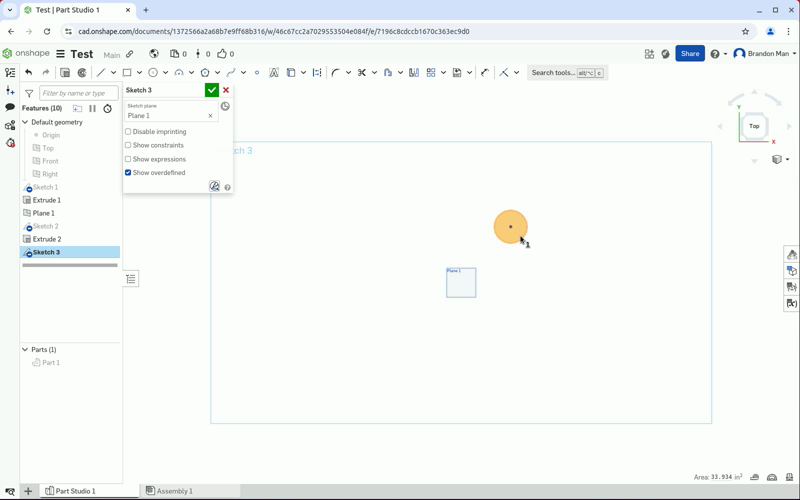
mouse_move(73, 352)
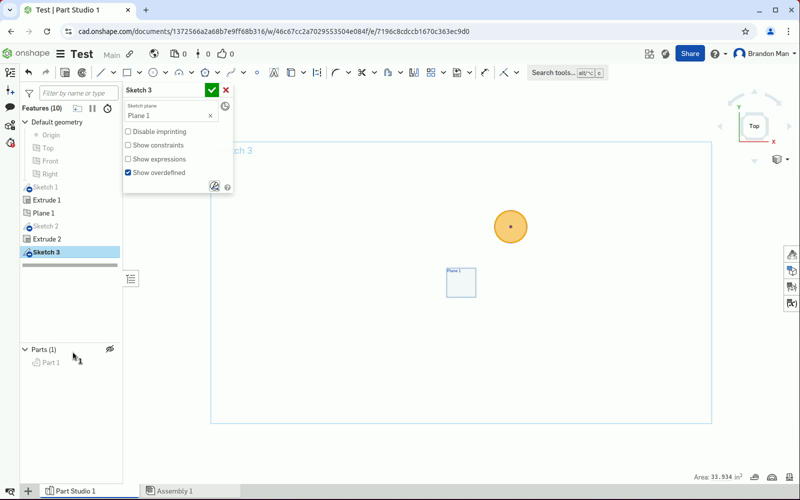
key(shift+y)
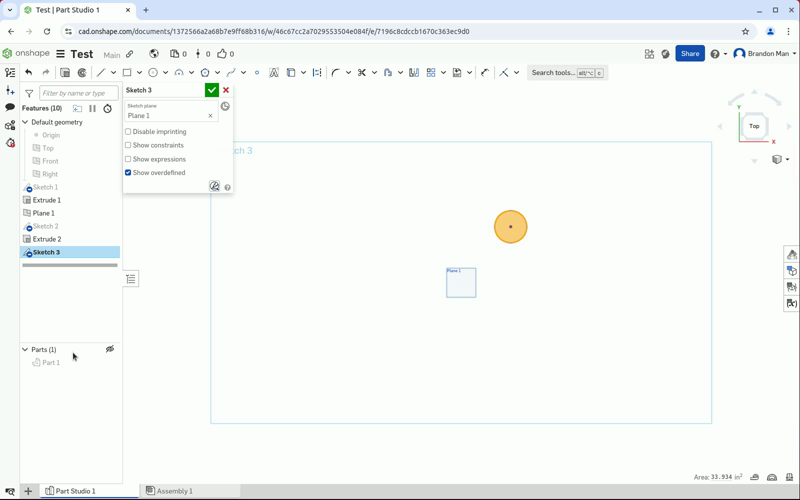
key(shift+e)
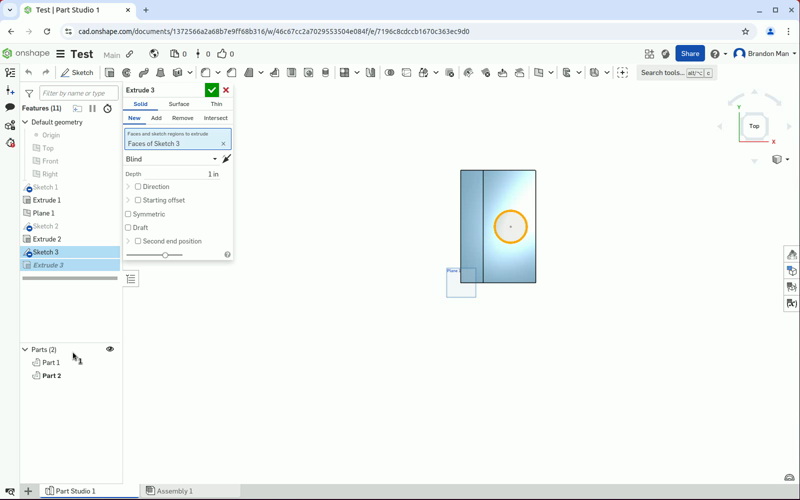
mouse_move(143, 106)
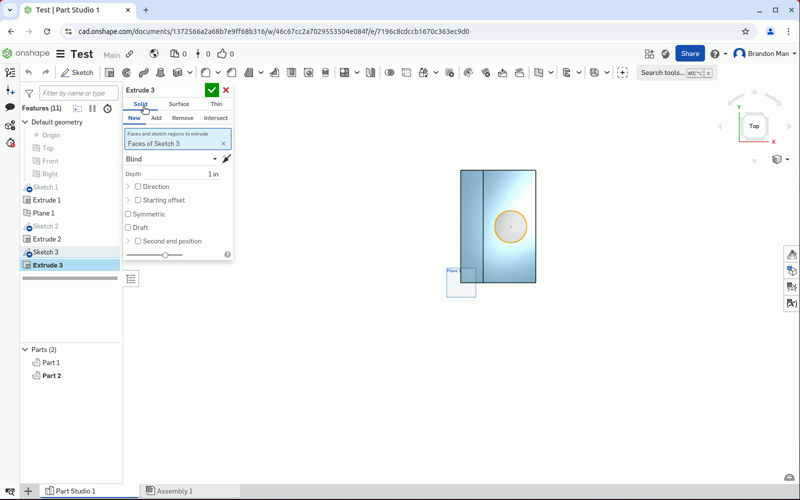
click(143, 106)
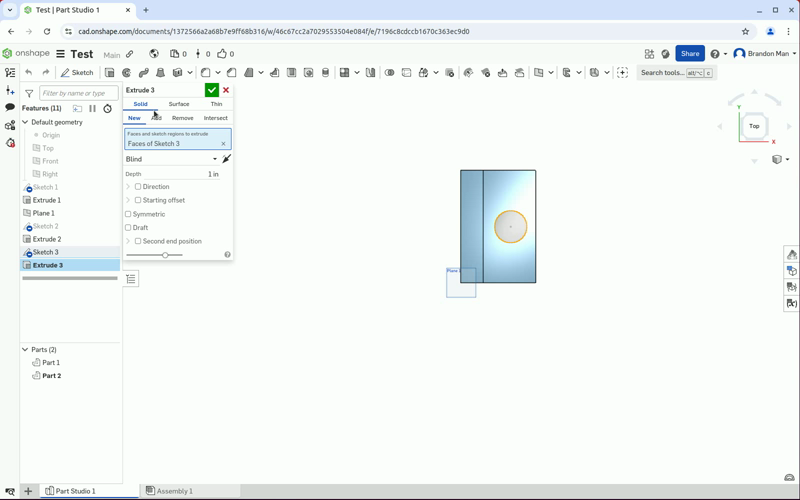
mouse_move(186, 120)
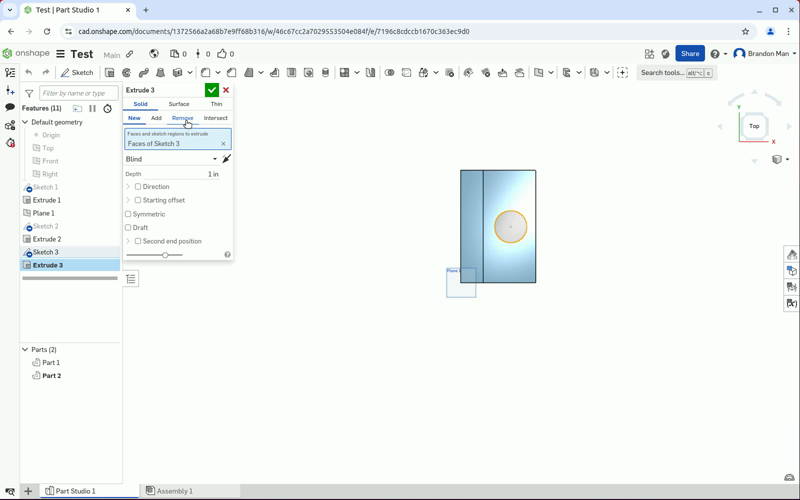
click(186, 120)
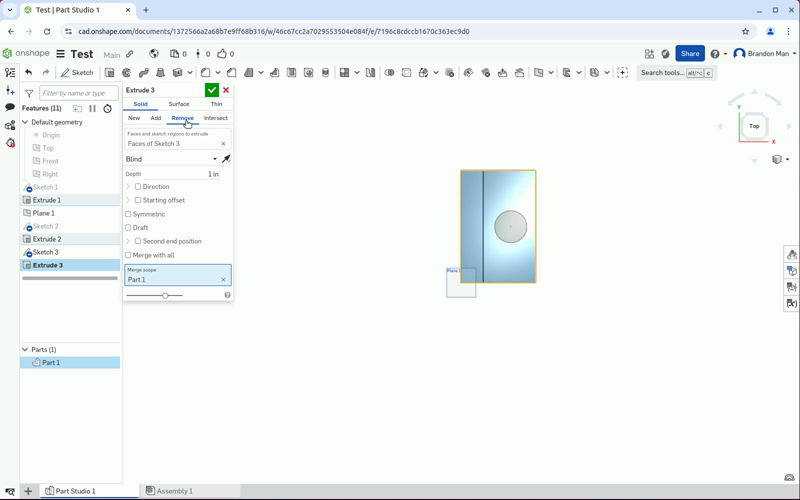
key(tab, 4)
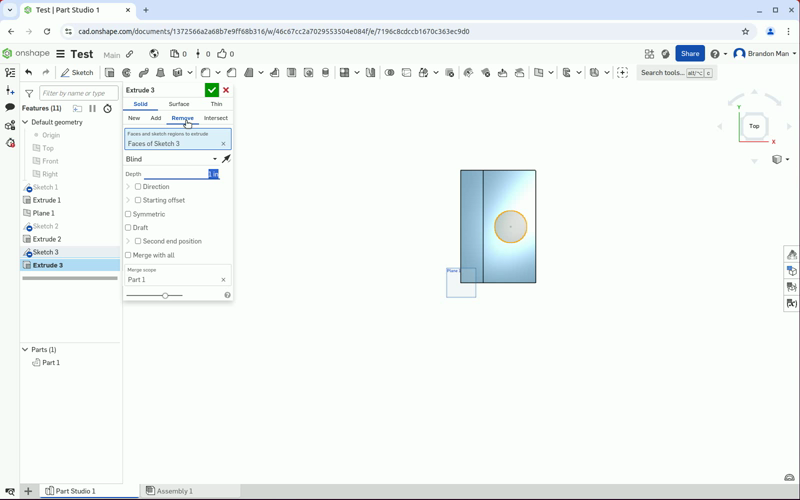
text(30.811)
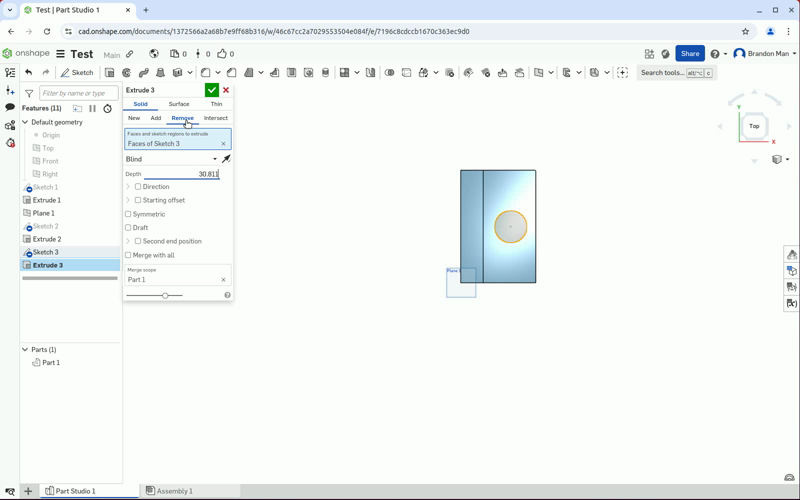
key(tab, 6)
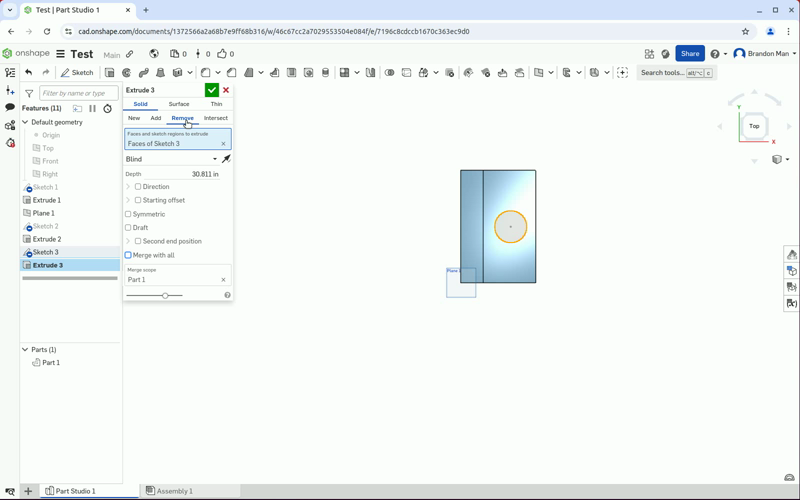
key(space)
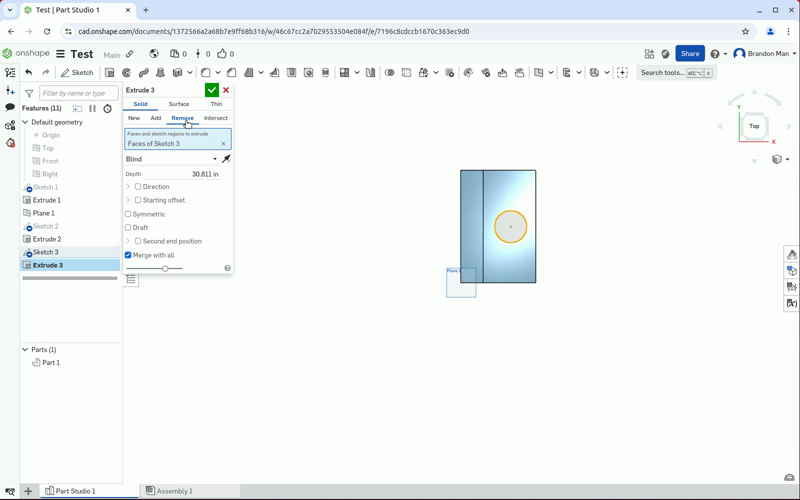
key(enter)
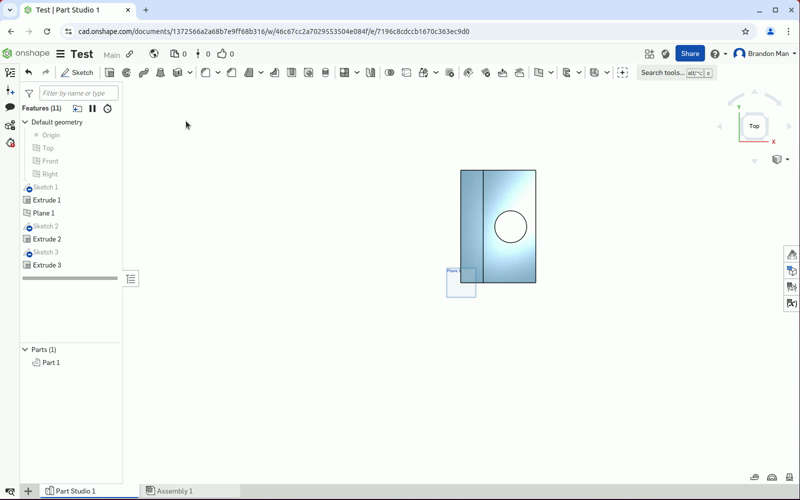
key(shift+h)
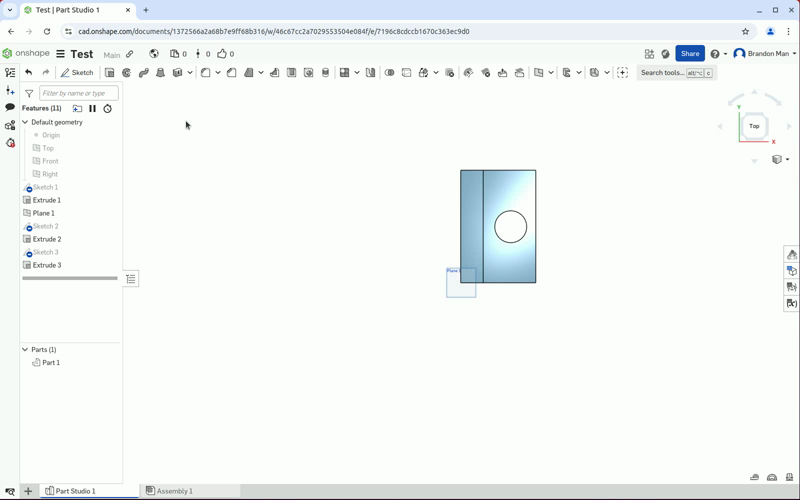
key(shift+h)
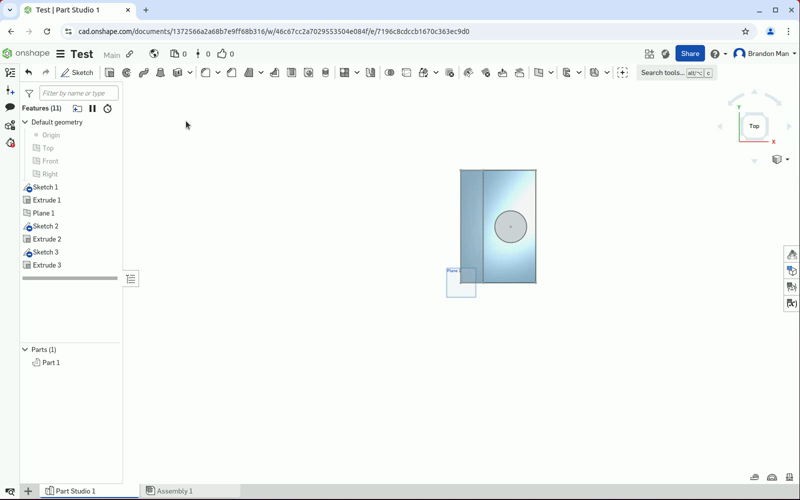
key(shift+7)
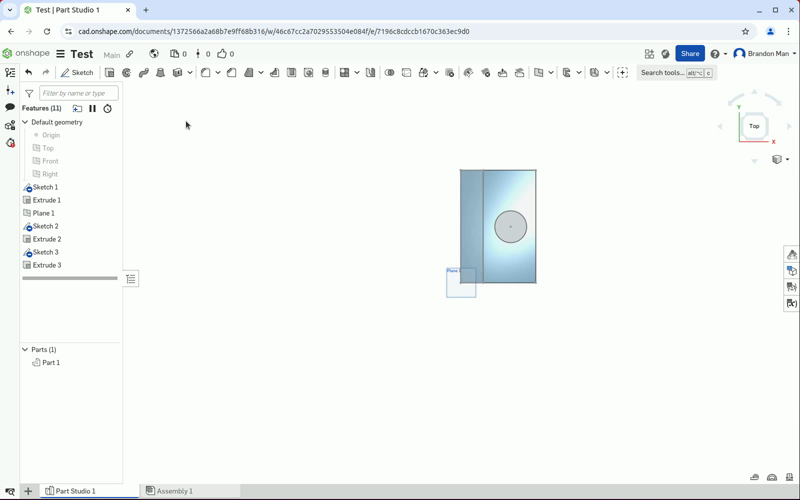
key(up, 3)
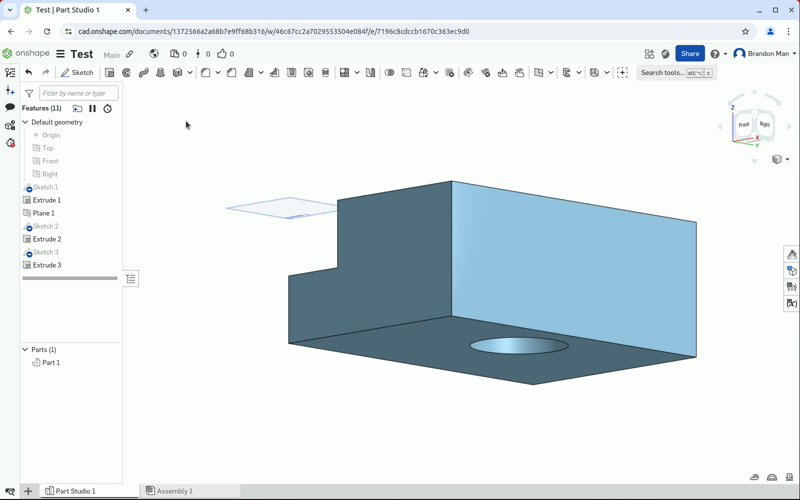
key(left, 3)
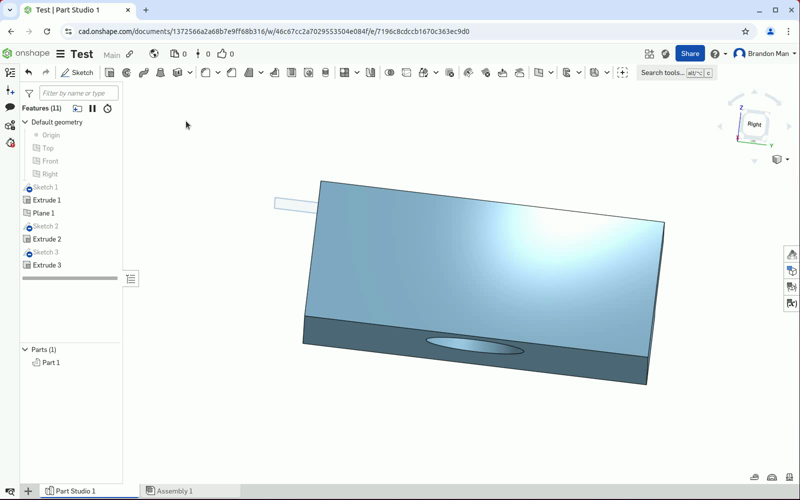
key(right, 3)
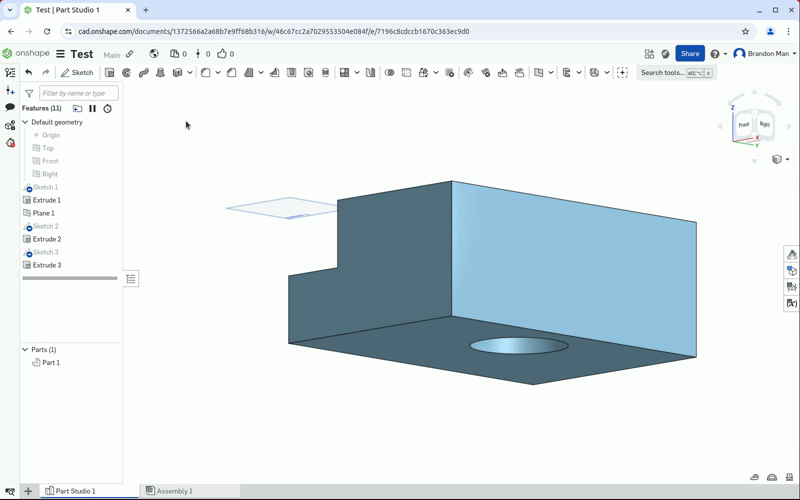
key(down, 3)
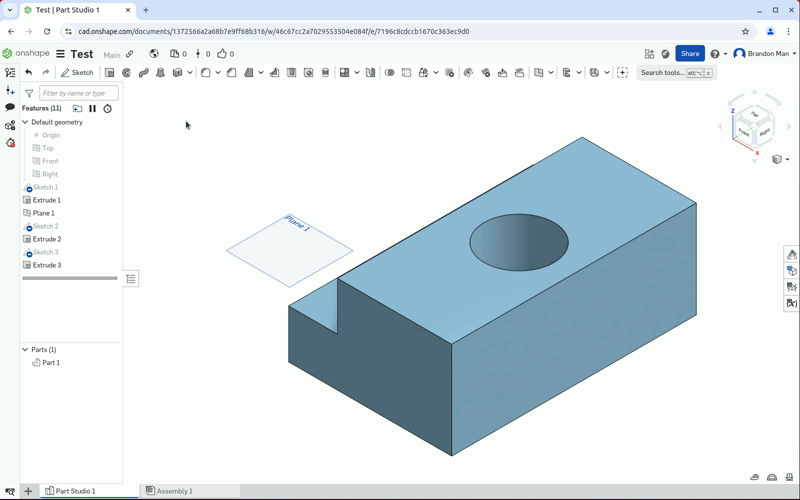
mouse_move(73, 189)
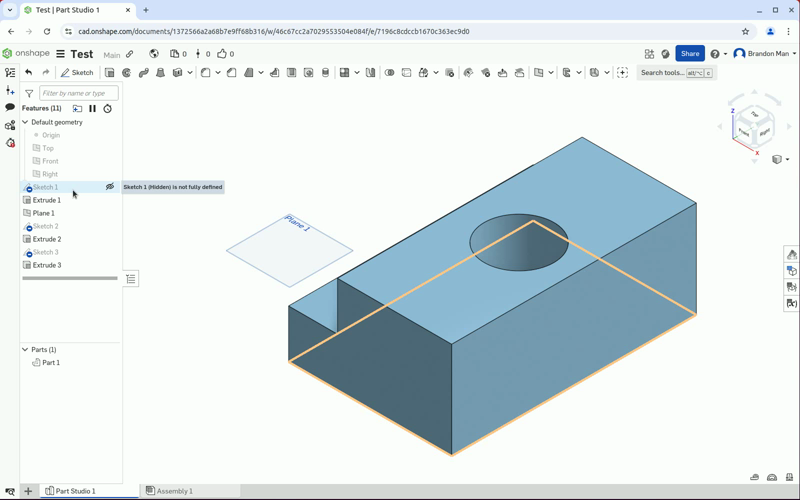
click(73, 189)